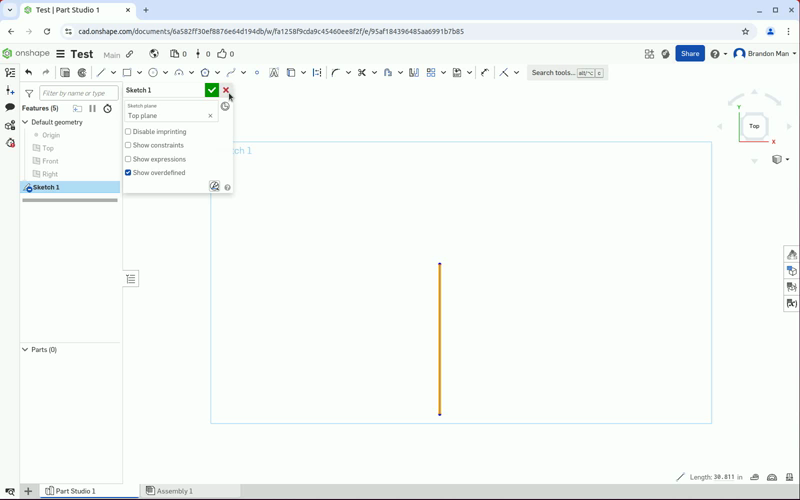
key(shift+h)
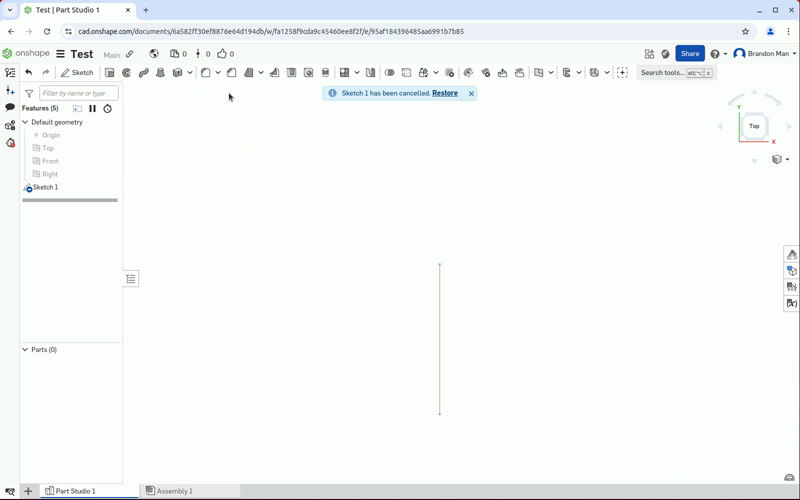
key(shift+s)
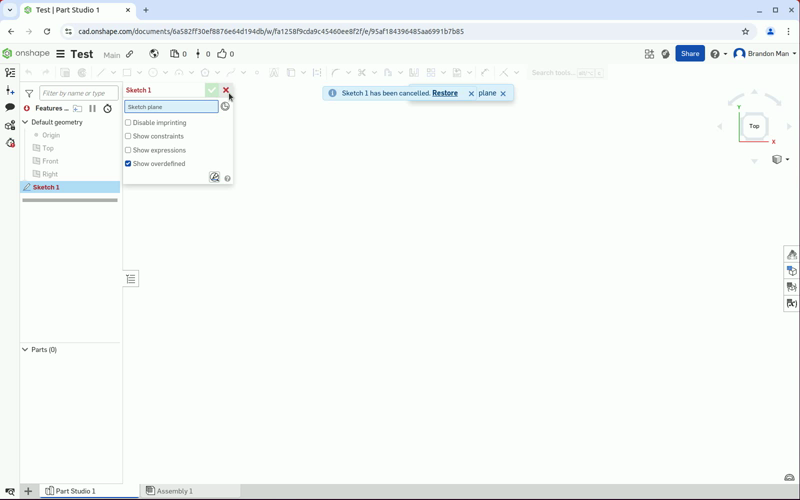
mouse_move(73, 150)
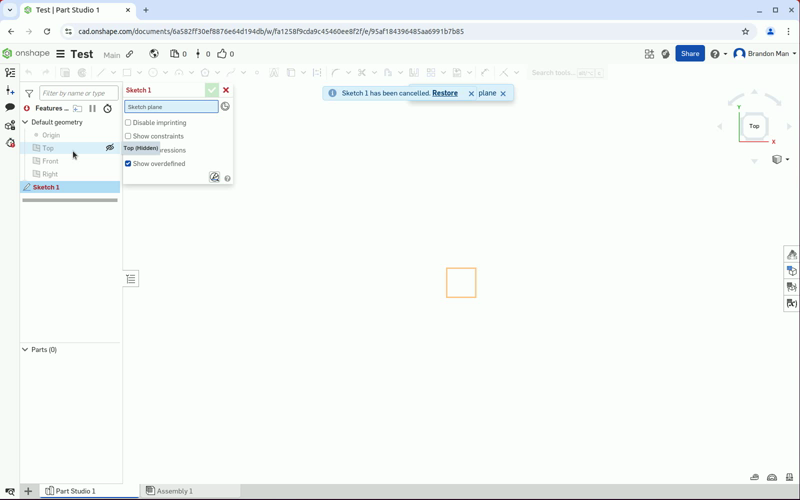
click(73, 150)
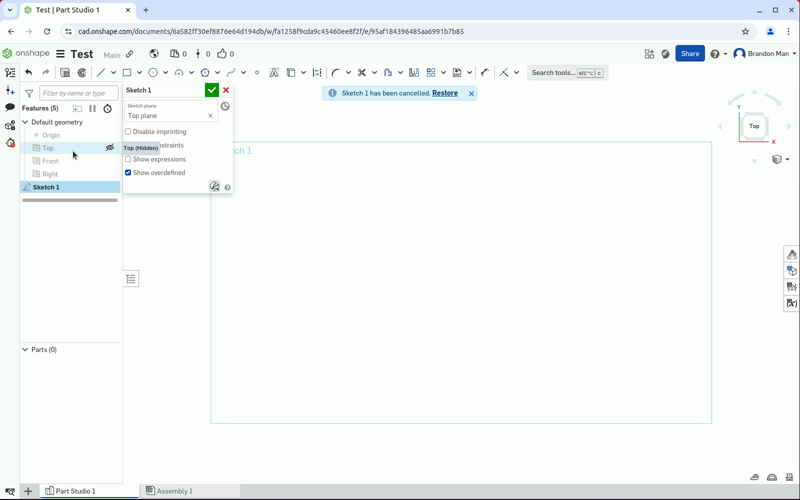
mouse_move(73, 352)
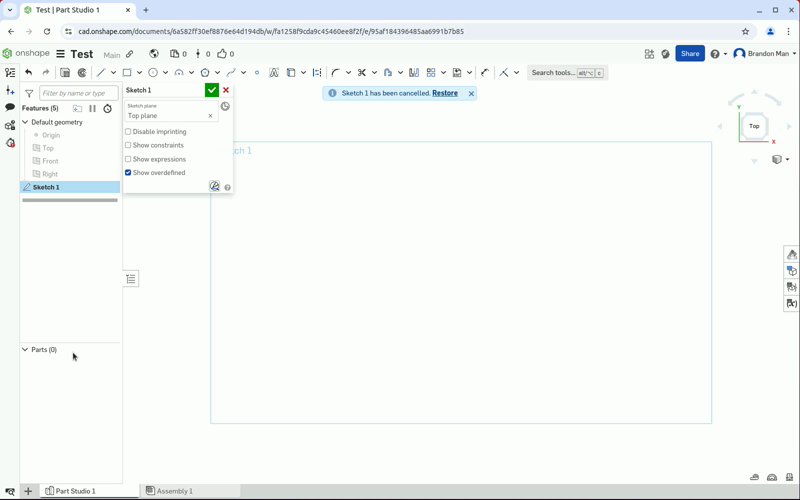
key(y)
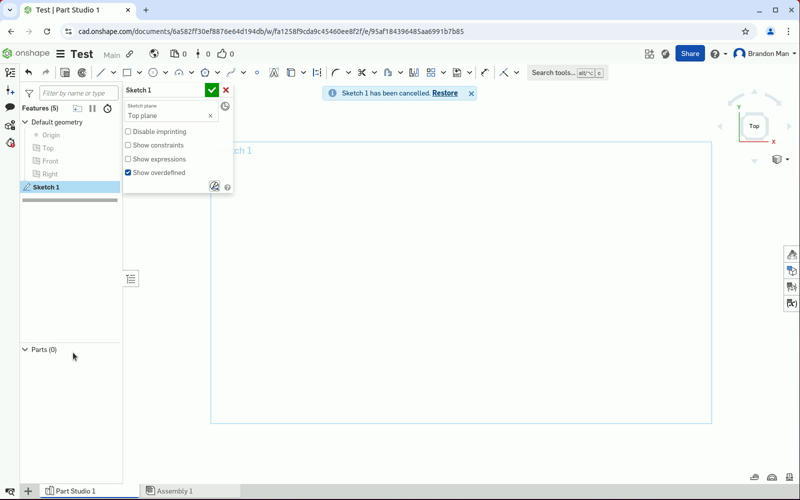
key(l)
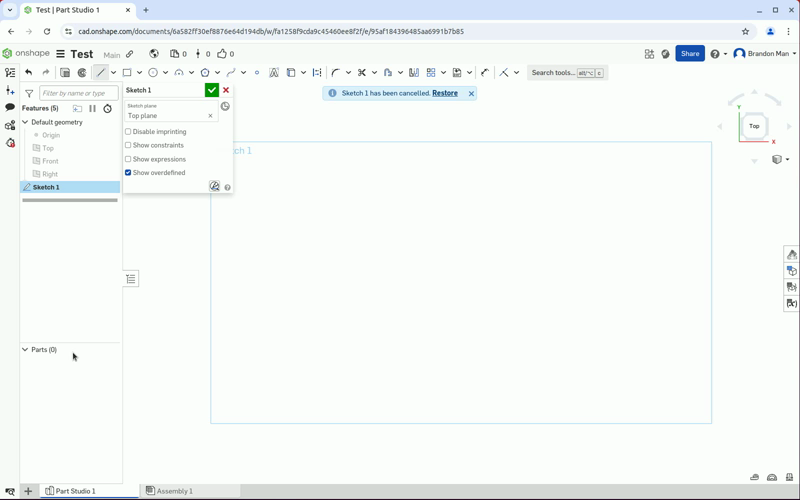
key_down(shift)
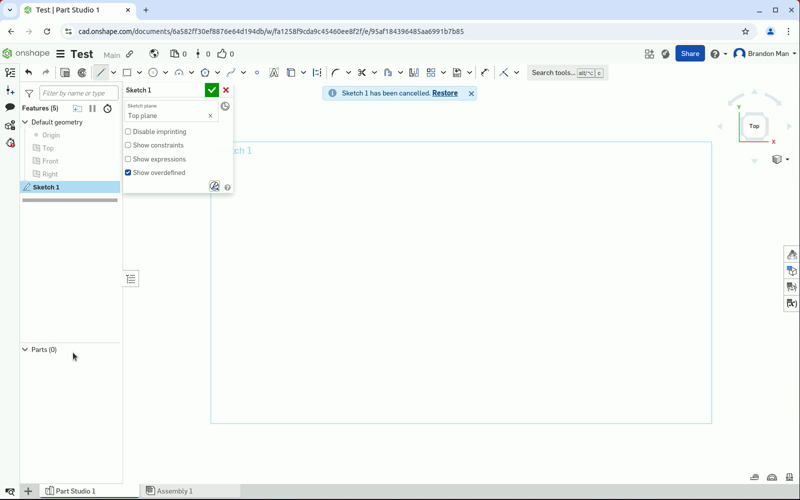
mouse_move(348, 357)
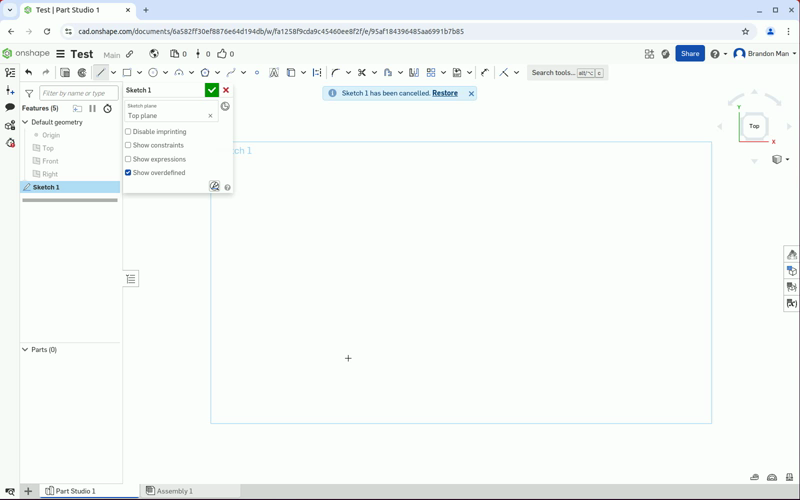
click(348, 357)
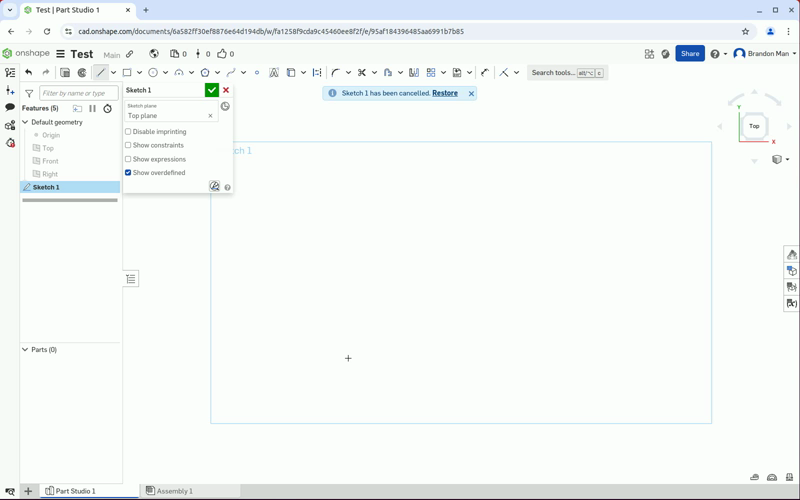
key_up(shift)
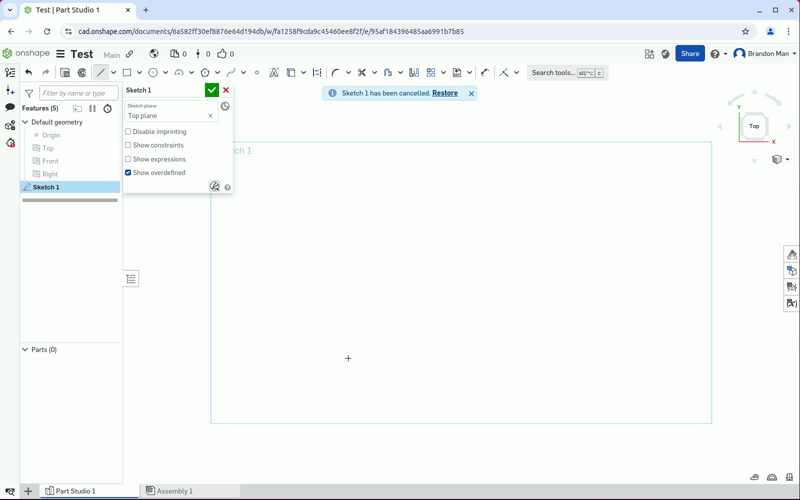
key_down(shift)
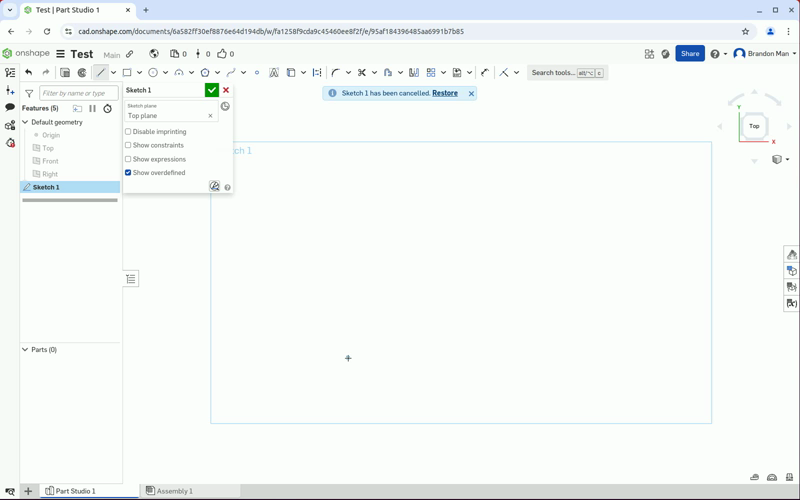
mouse_move(572, 357)
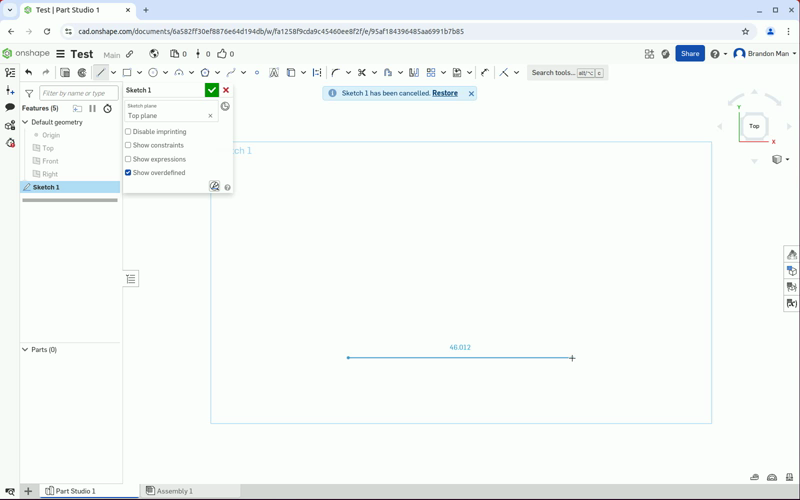
click(572, 357)
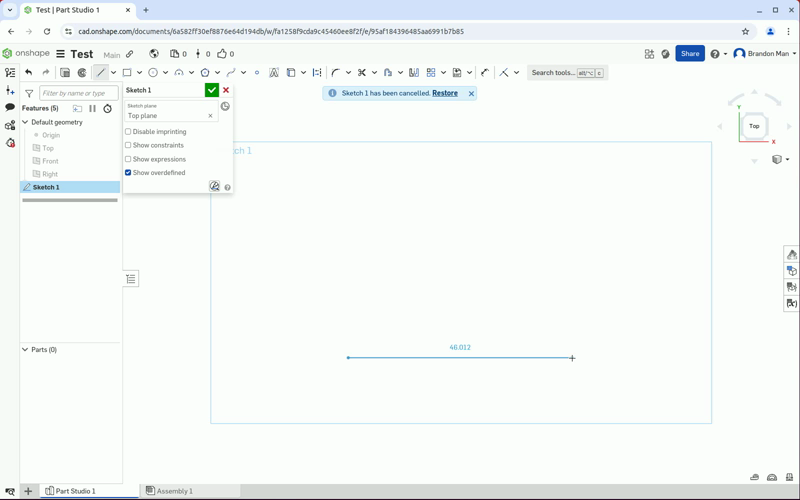
key_up(shift)
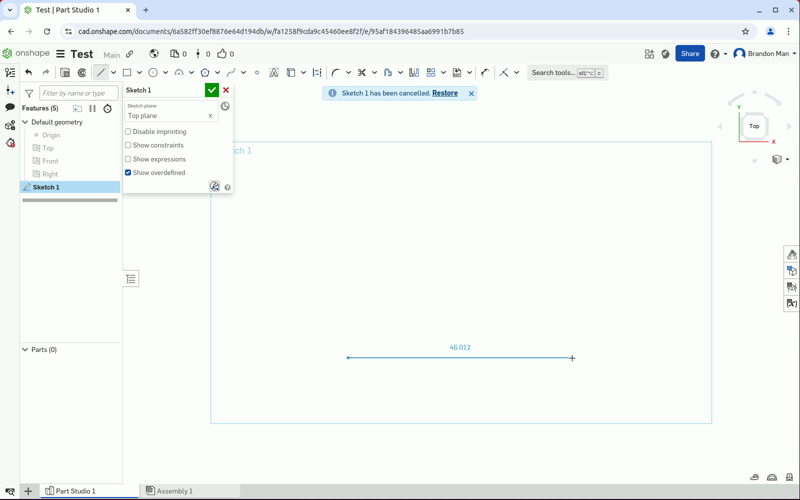
key_down(shift)
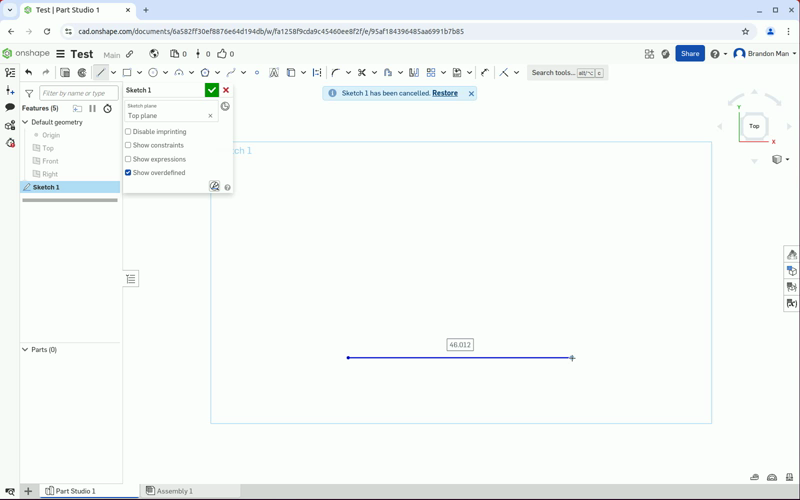
mouse_move(572, 209)
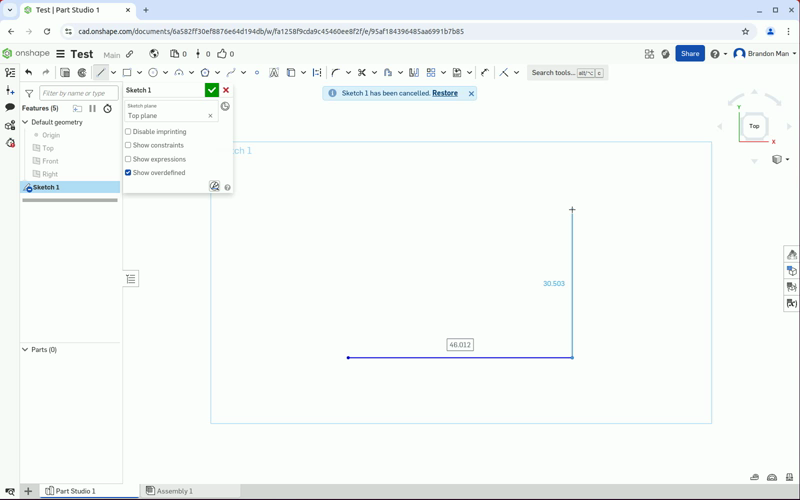
click(572, 209)
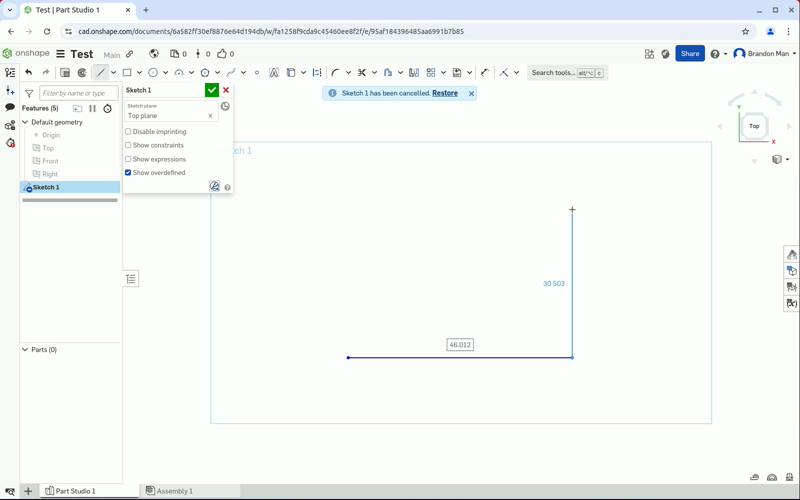
key_up(shift)
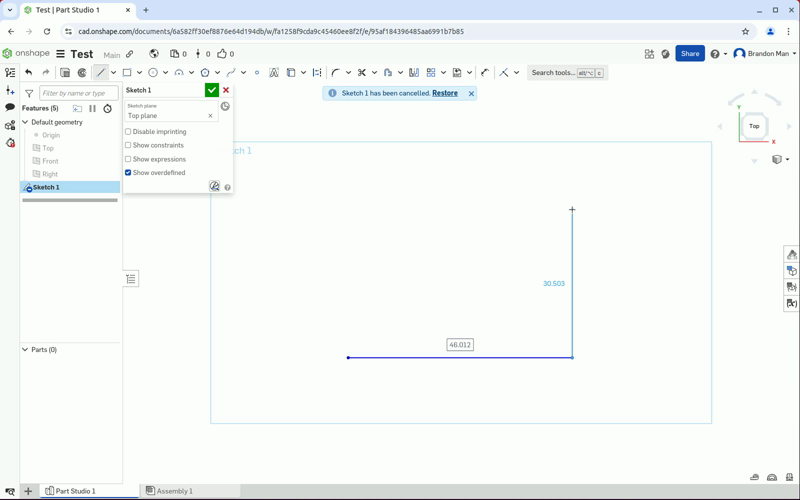
key_down(shift)
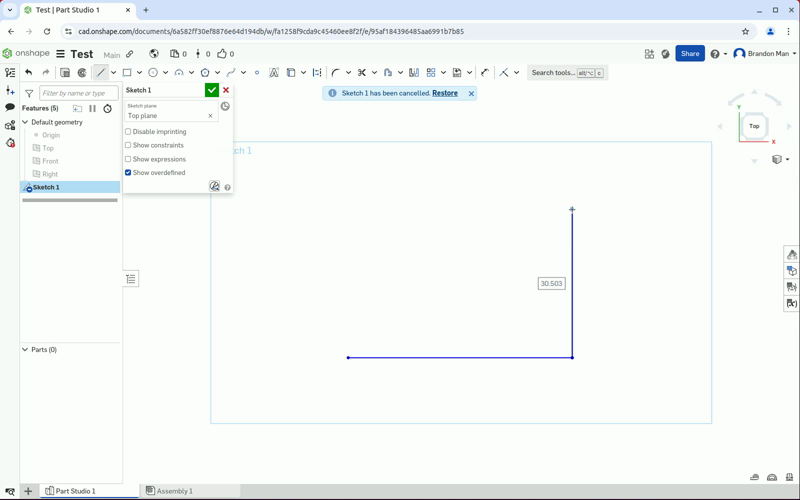
mouse_move(348, 209)
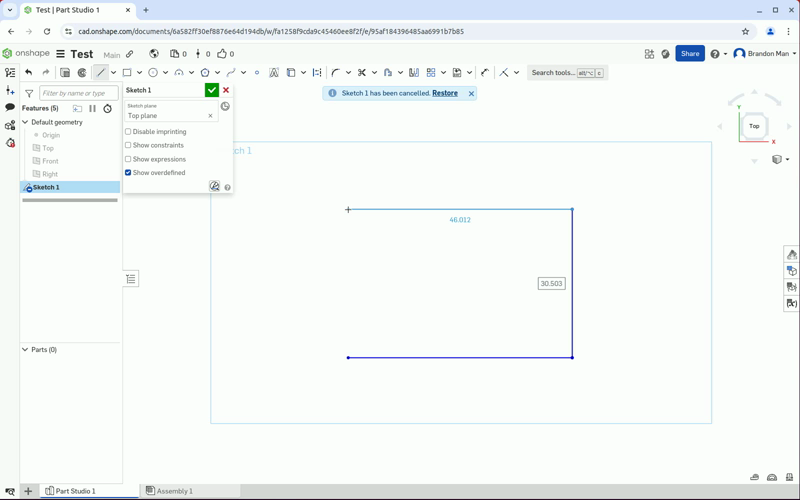
click(348, 209)
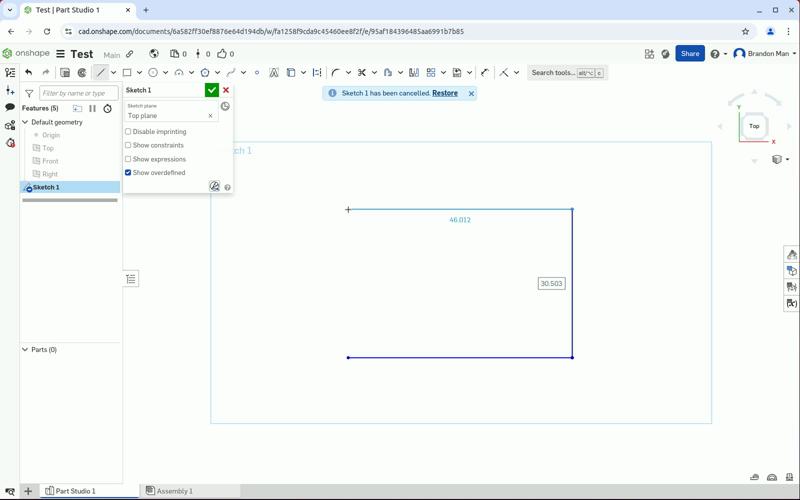
key_up(shift)
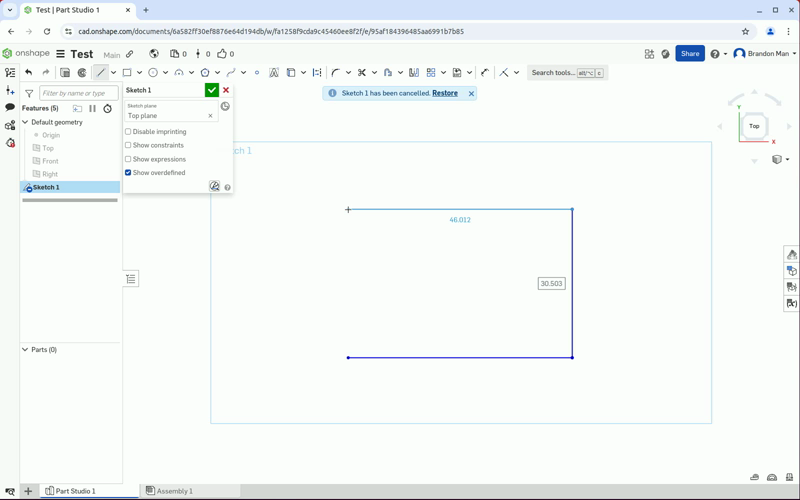
key_down(shift)
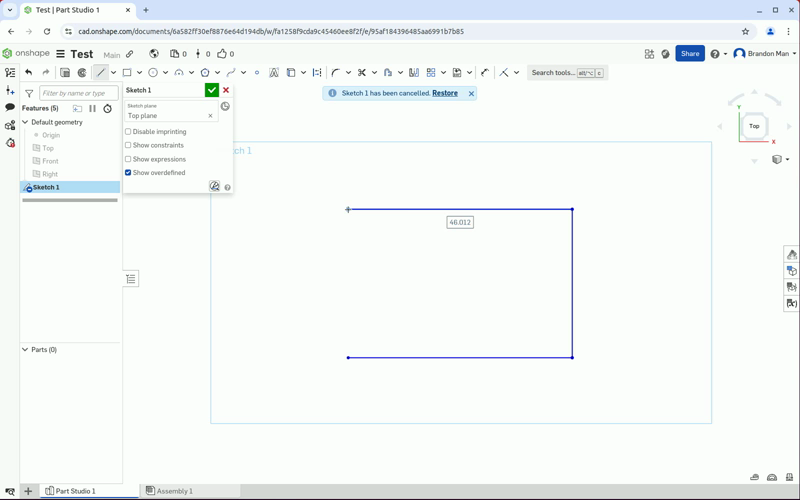
mouse_move(348, 357)
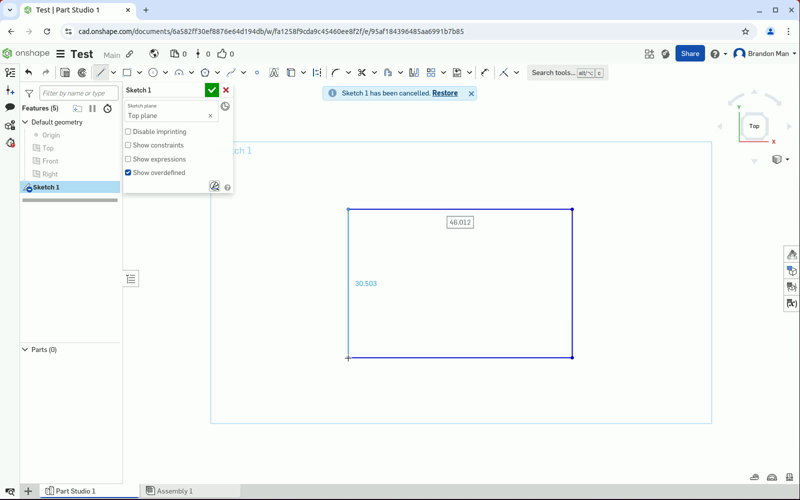
key_up(shift)
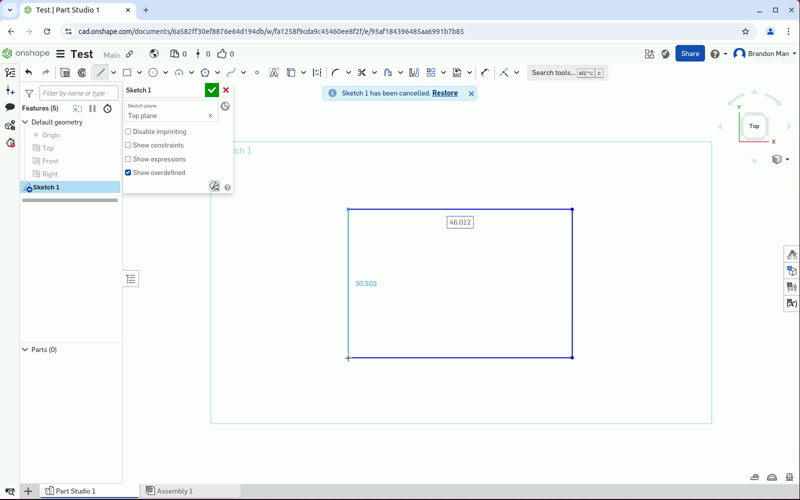
click(348, 357)
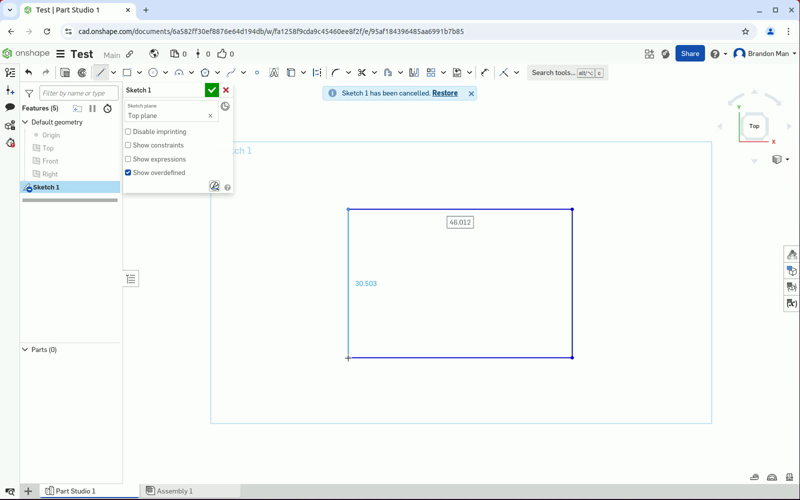
key(esc)
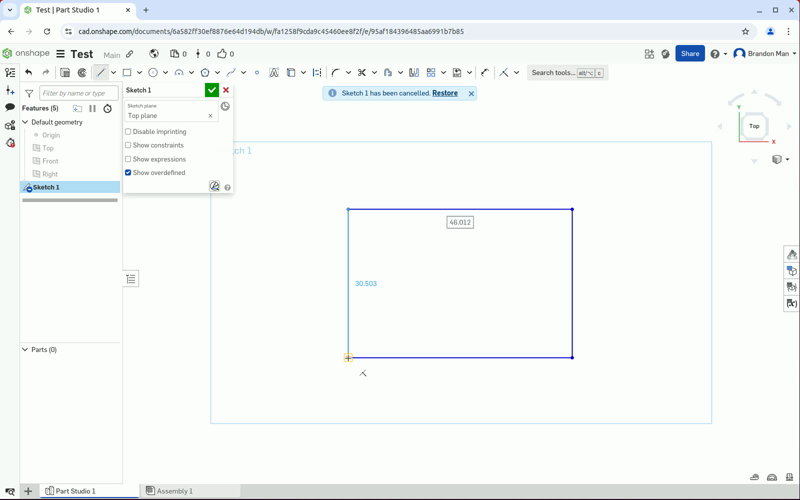
key(l)
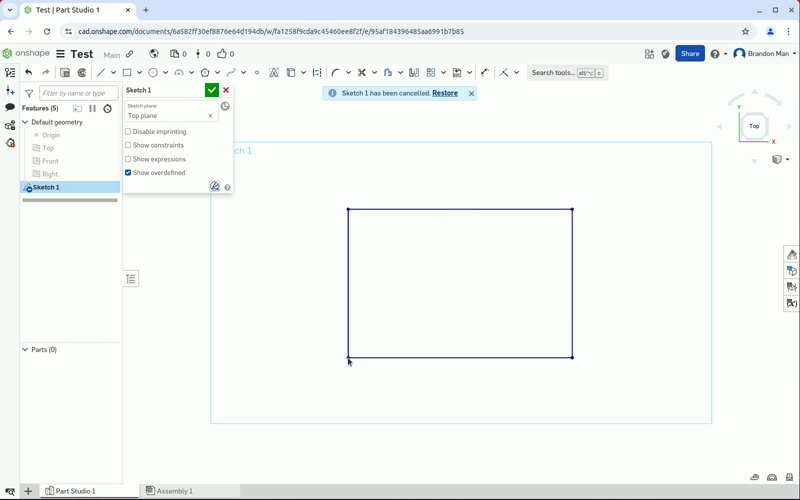
key_down(shift)
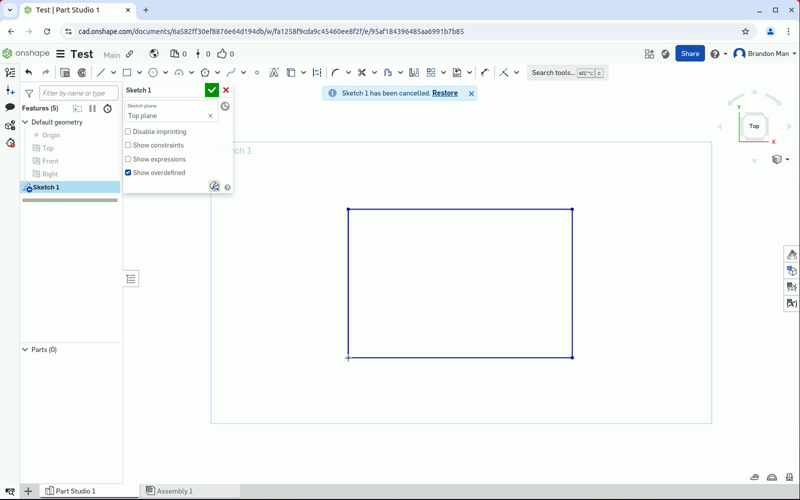
mouse_move(355, 350)
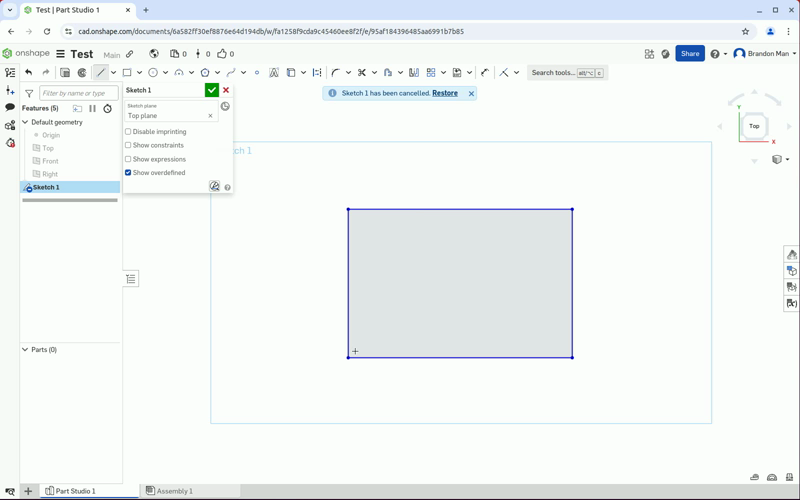
click(355, 350)
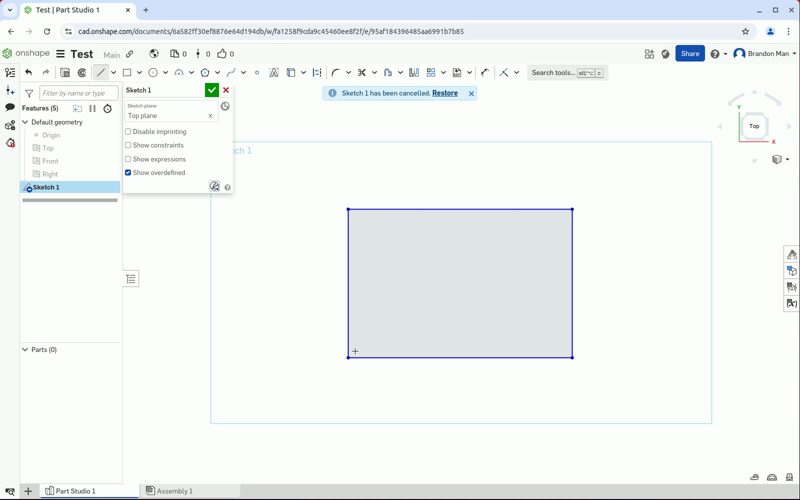
key_up(shift)
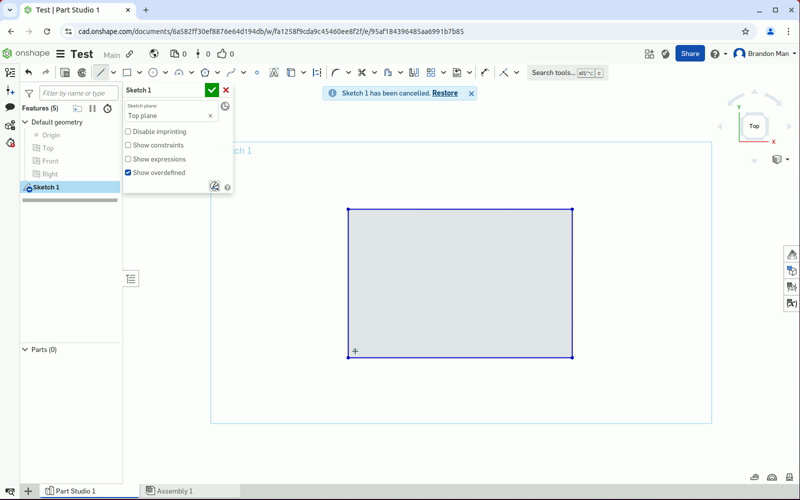
key_down(shift)
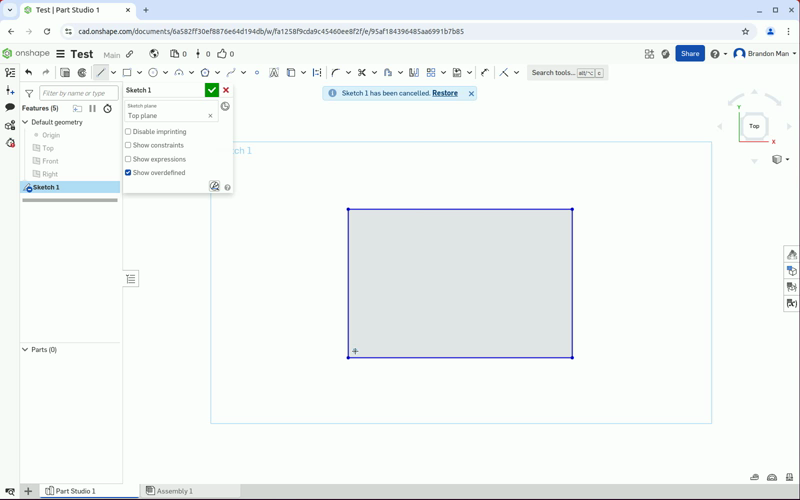
mouse_move(564, 350)
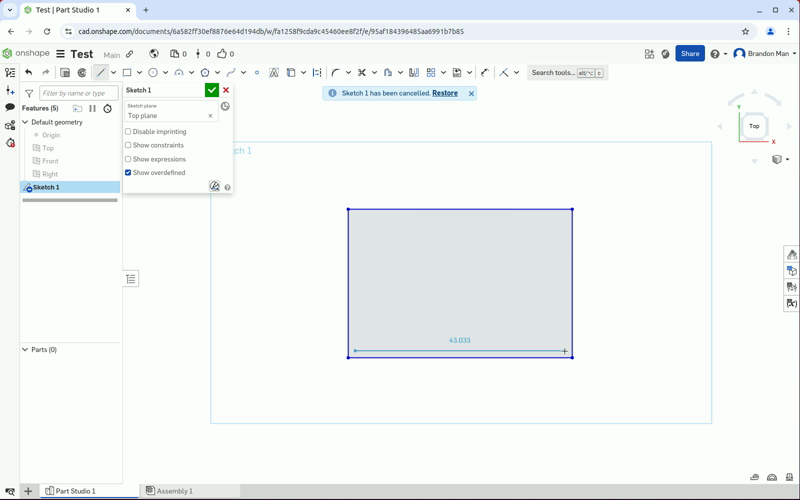
click(564, 350)
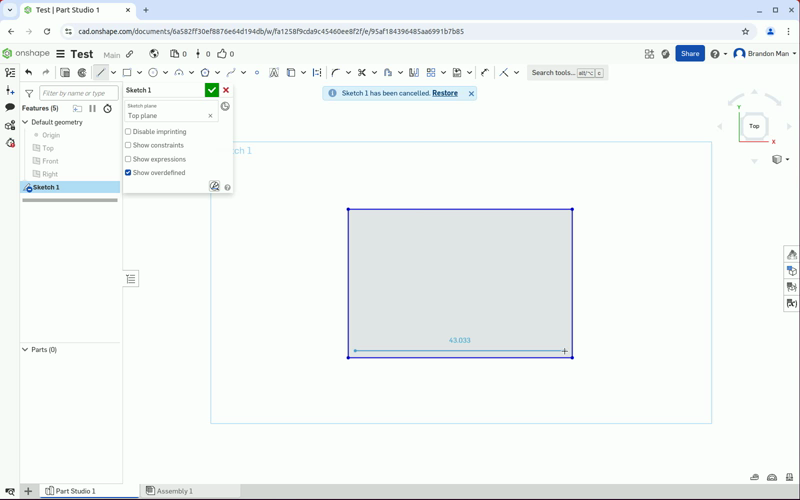
key_up(shift)
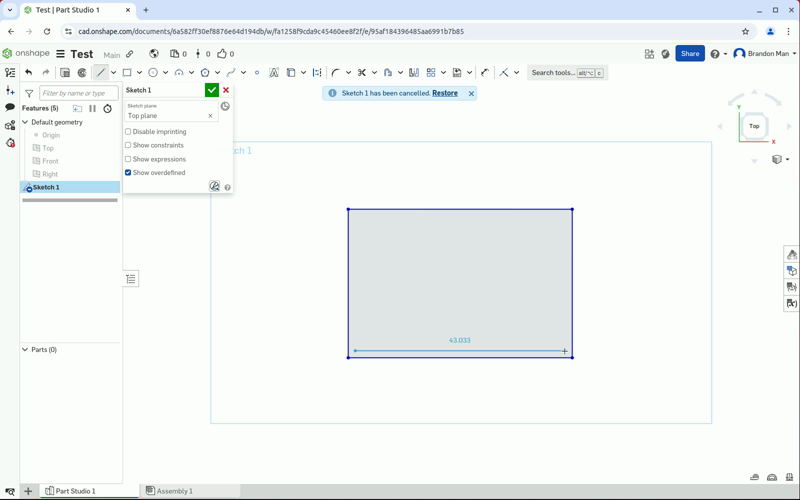
key_down(shift)
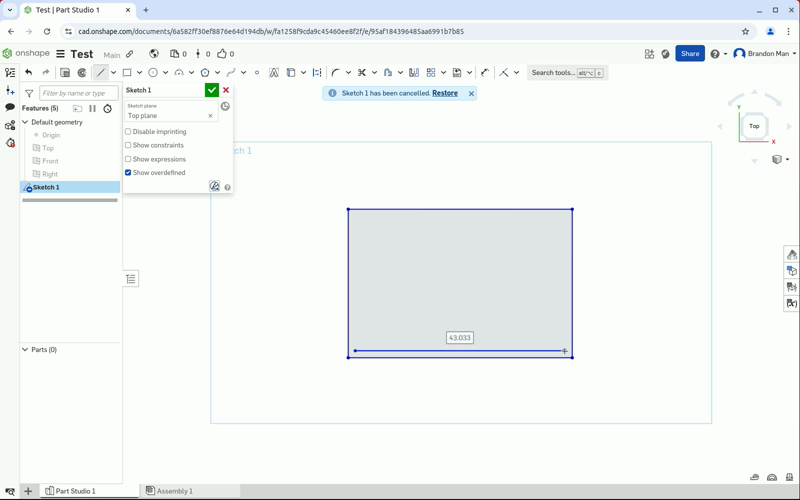
mouse_move(564, 214)
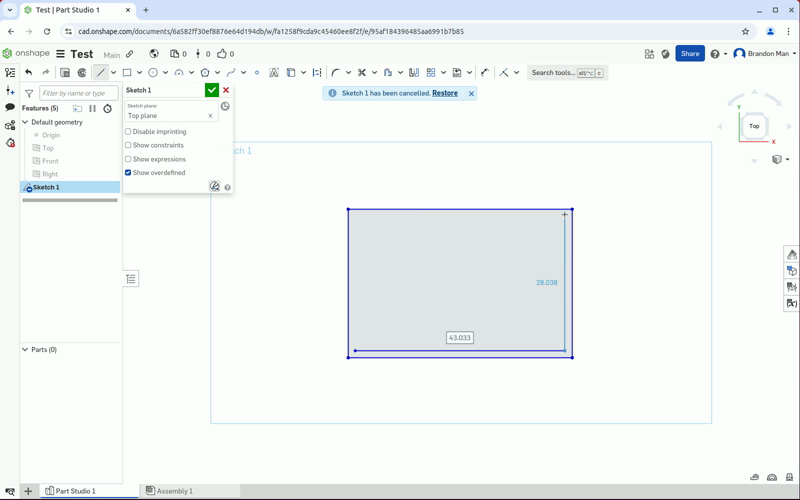
click(564, 214)
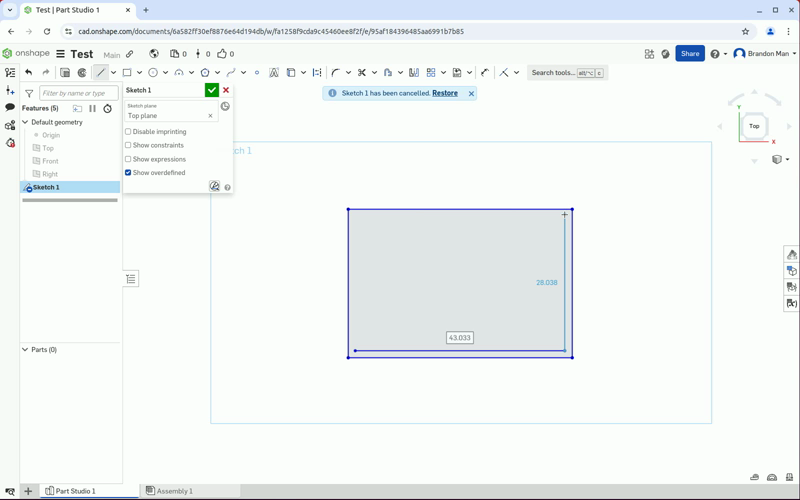
key_up(shift)
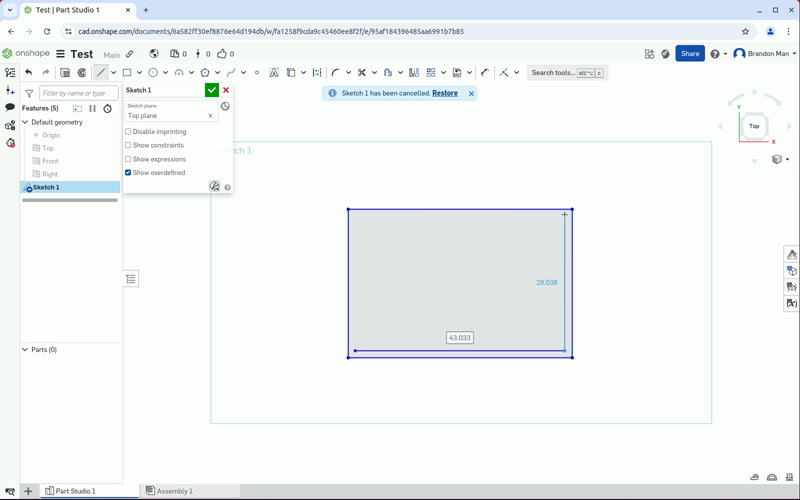
key_down(shift)
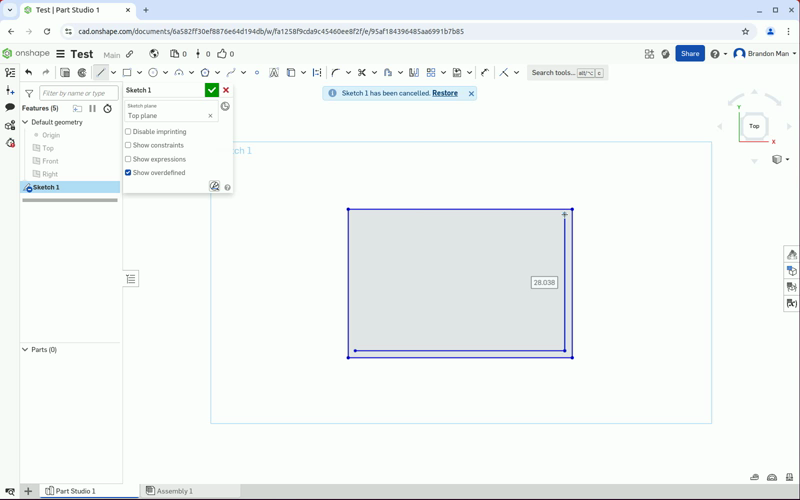
mouse_move(355, 214)
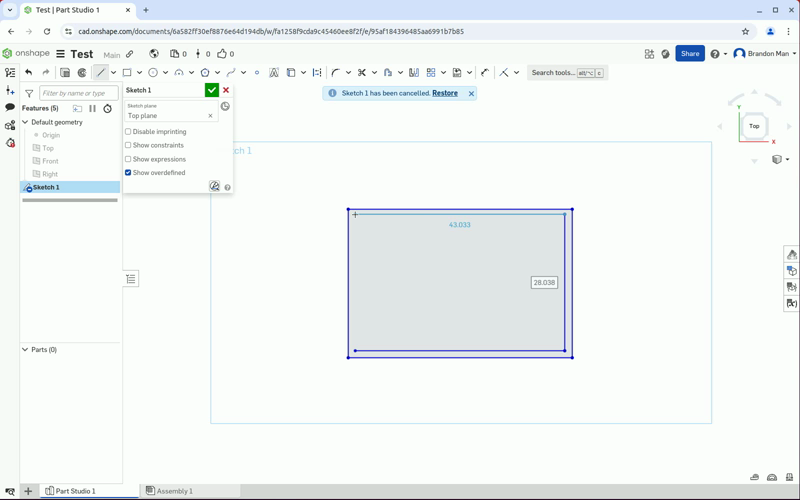
click(355, 214)
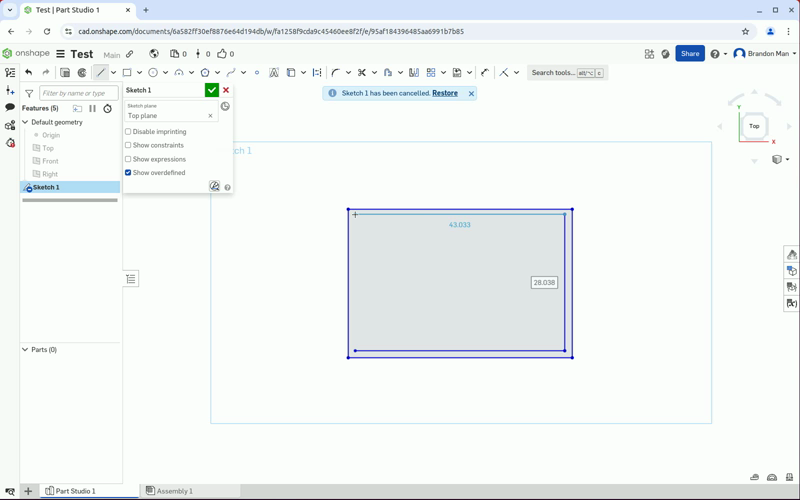
key_up(shift)
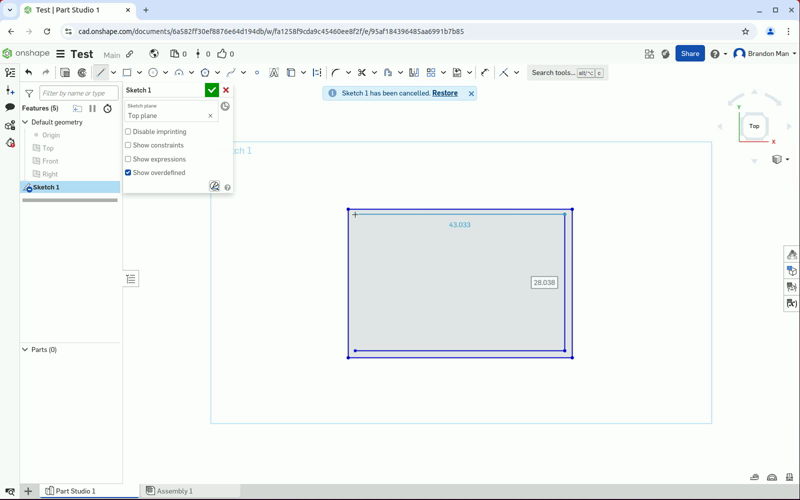
key_down(shift)
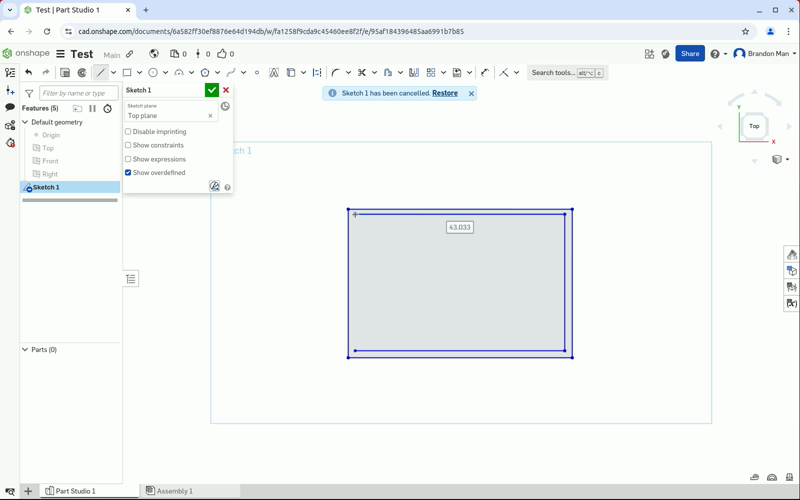
mouse_move(355, 350)
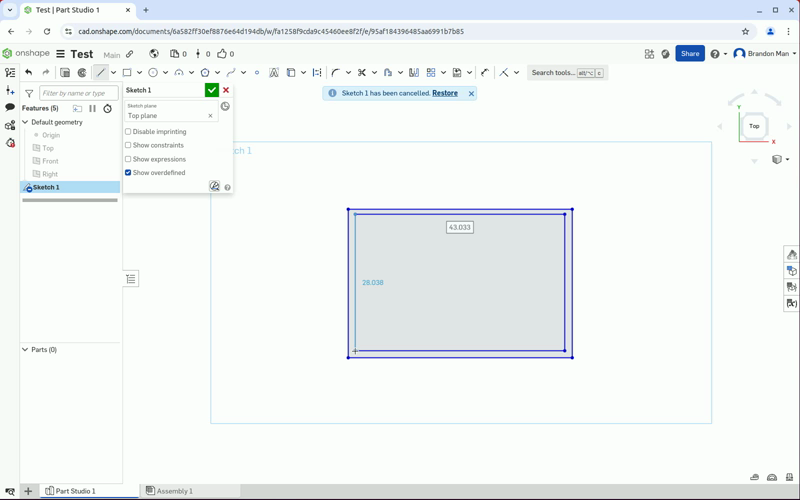
key_up(shift)
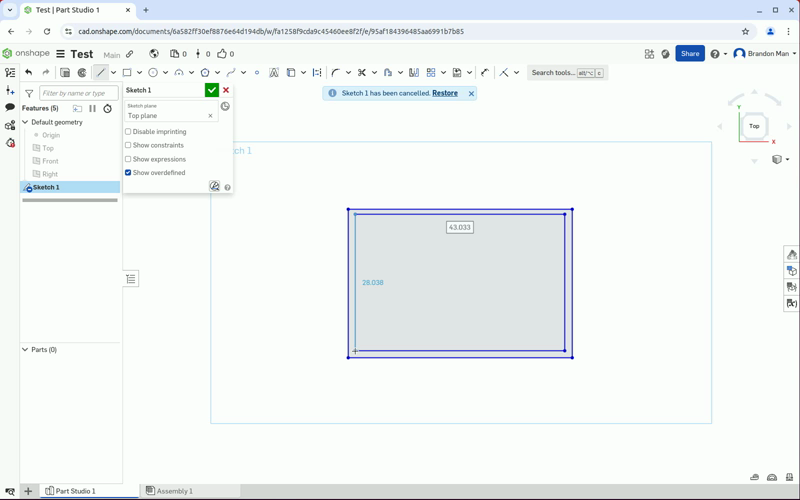
click(355, 350)
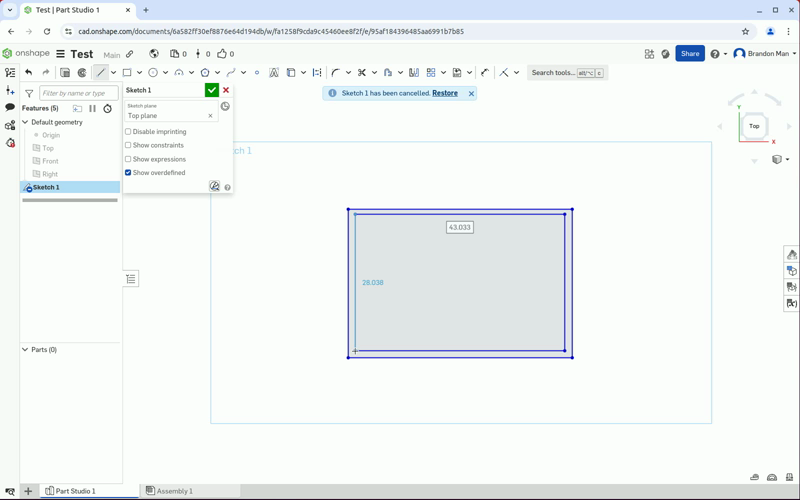
key(esc)
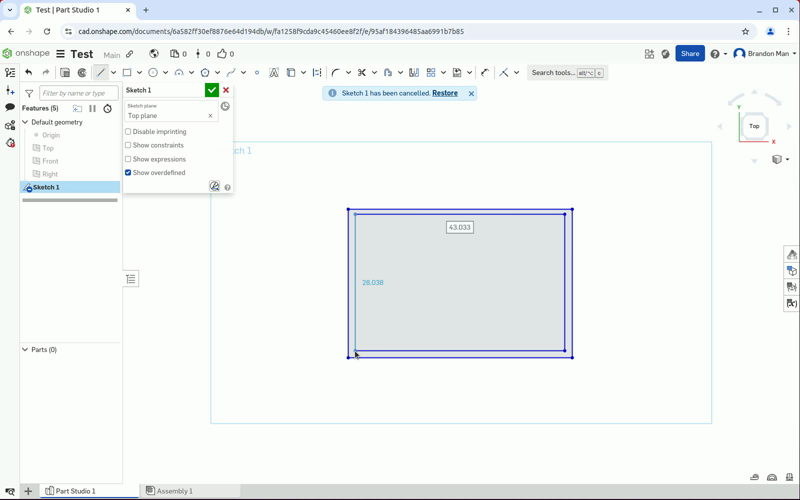
mouse_move(568, 295)
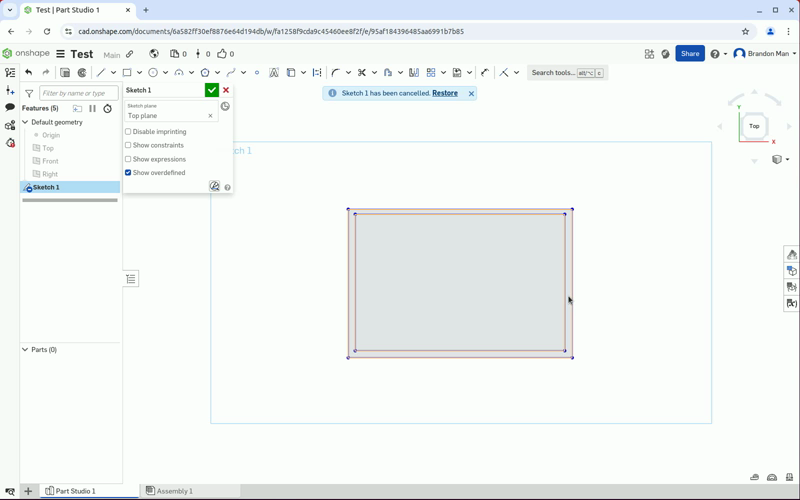
click(568, 295)
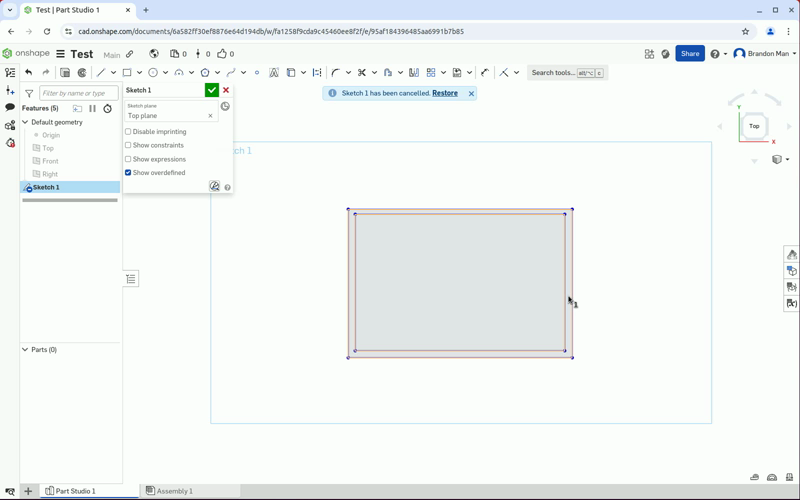
mouse_move(73, 352)
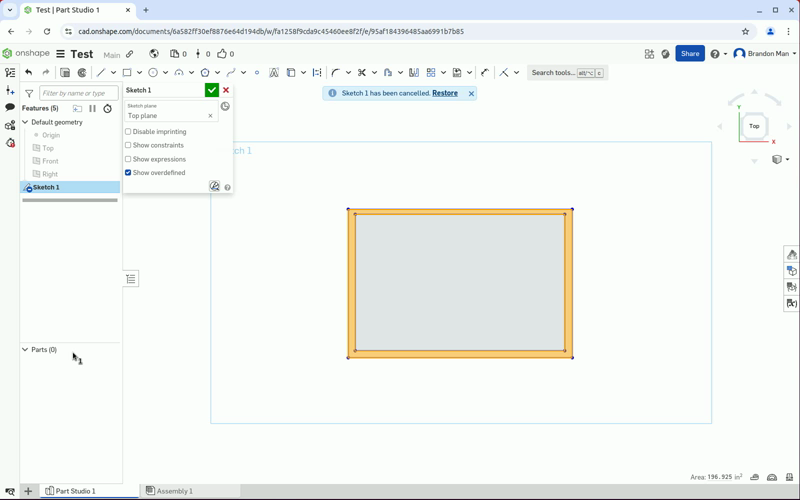
key(shift+y)
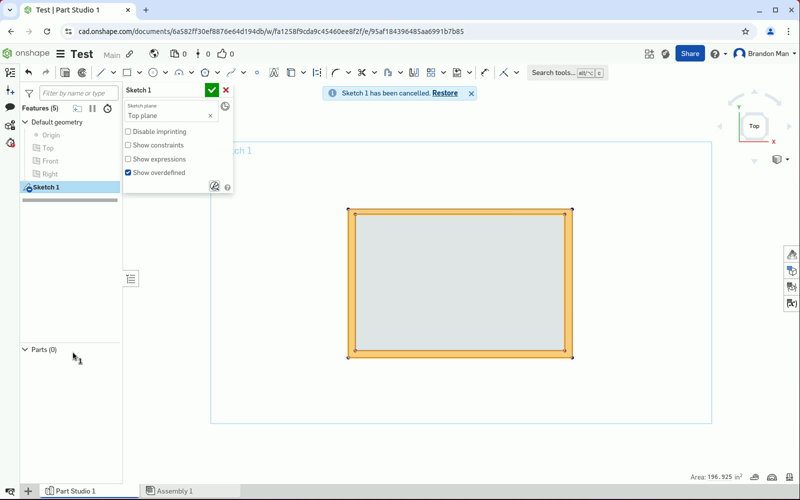
key(shift+e)
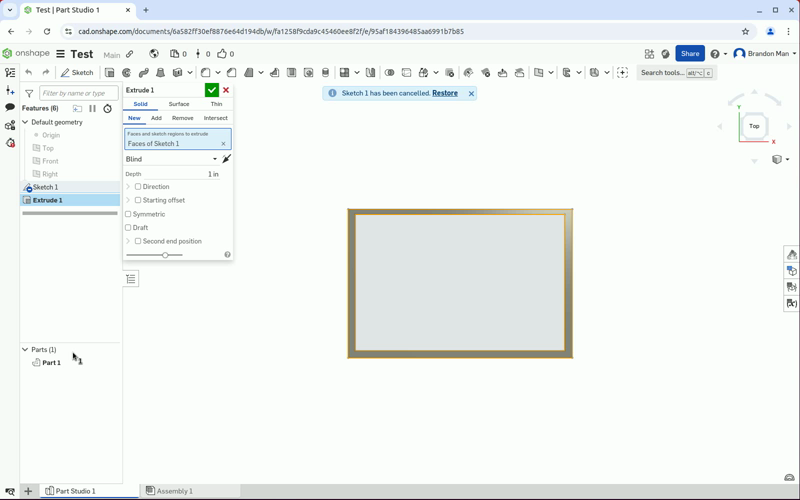
mouse_move(143, 106)
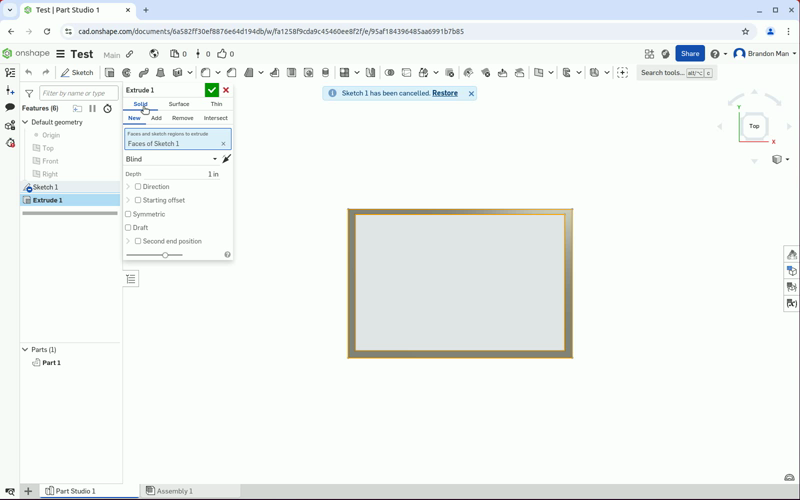
click(143, 106)
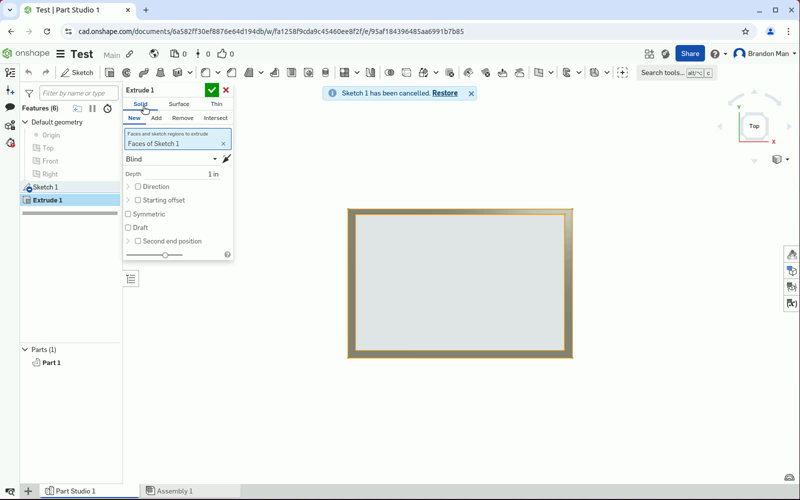
mouse_move(137, 120)
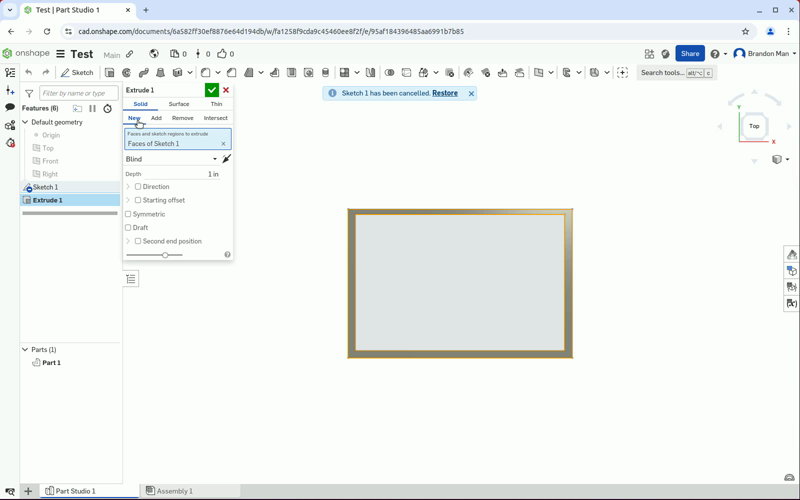
click(137, 120)
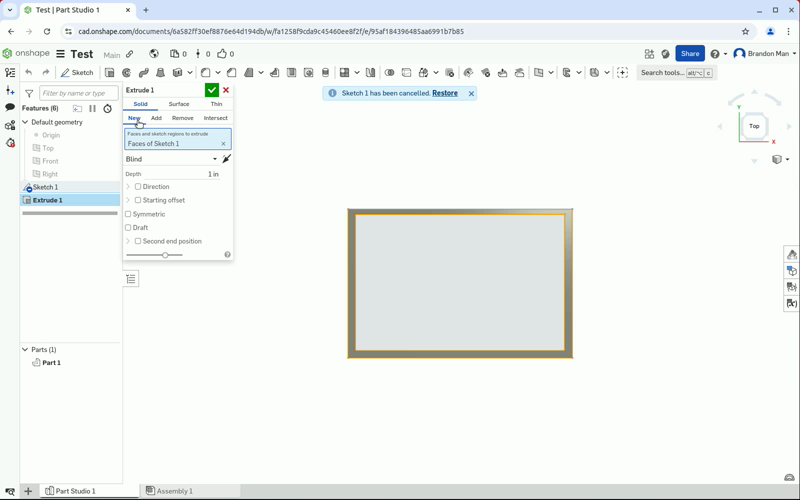
key(tab, 4)
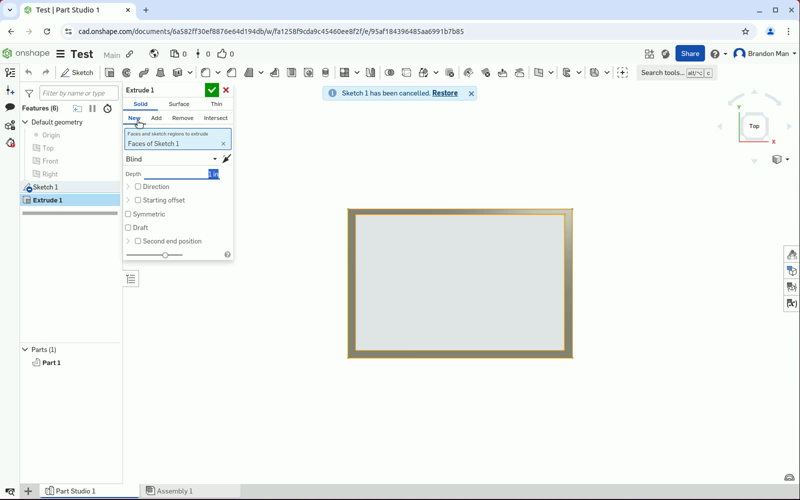
text(-0.722)
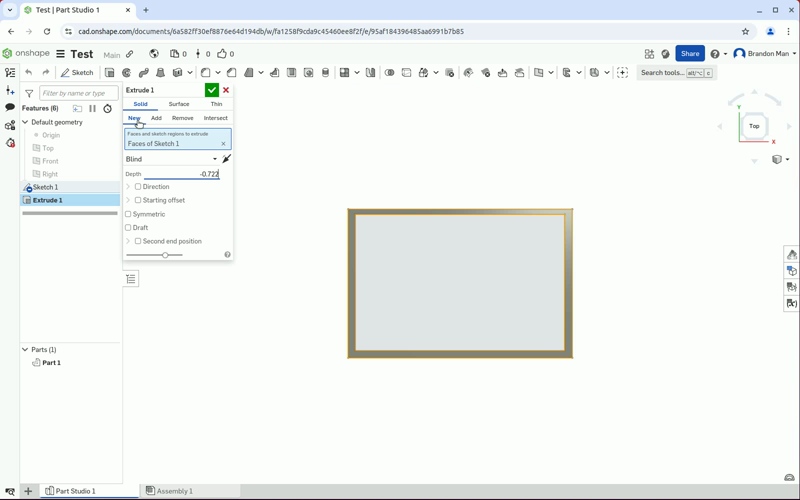
key(enter)
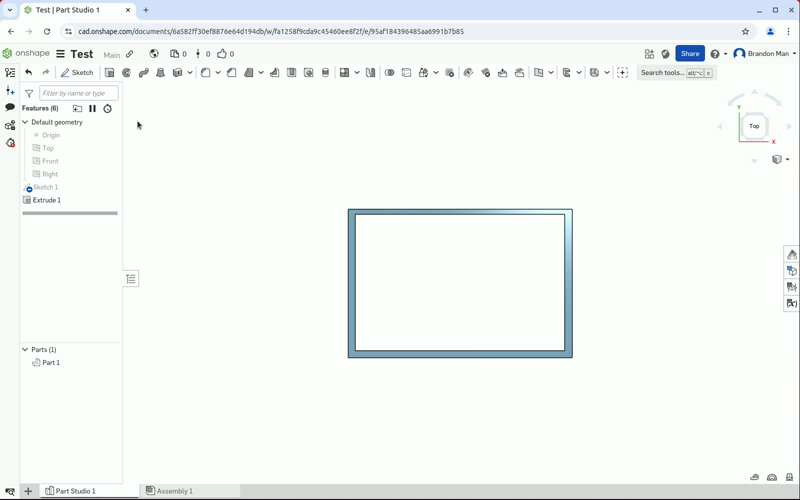
key(shift+h)
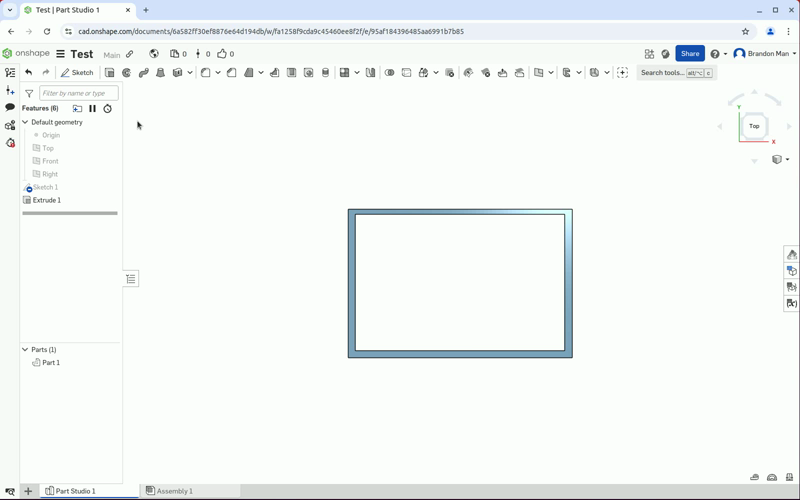
key(shift+h)
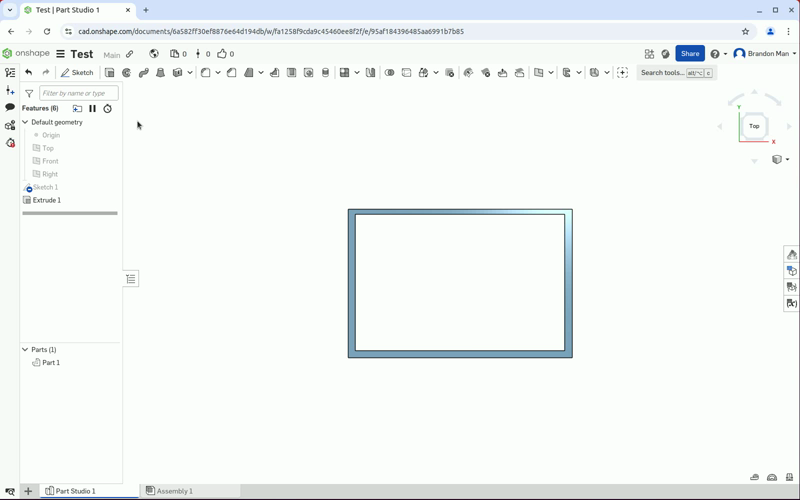
mouse_move(73, 189)
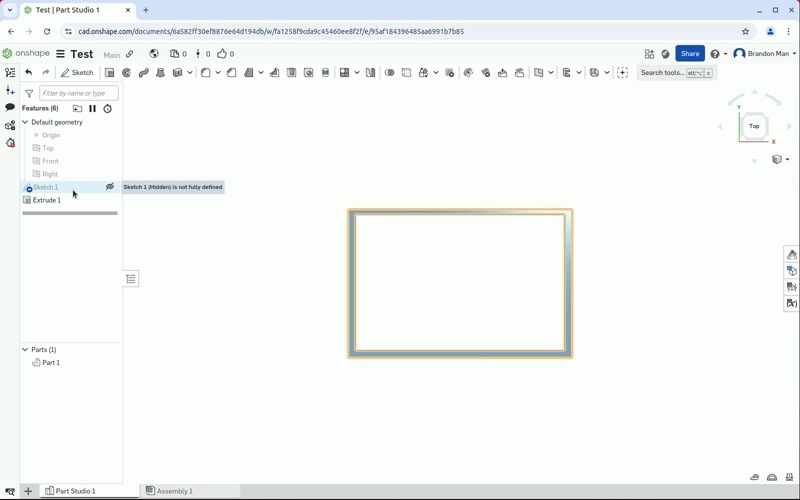
click(73, 189)
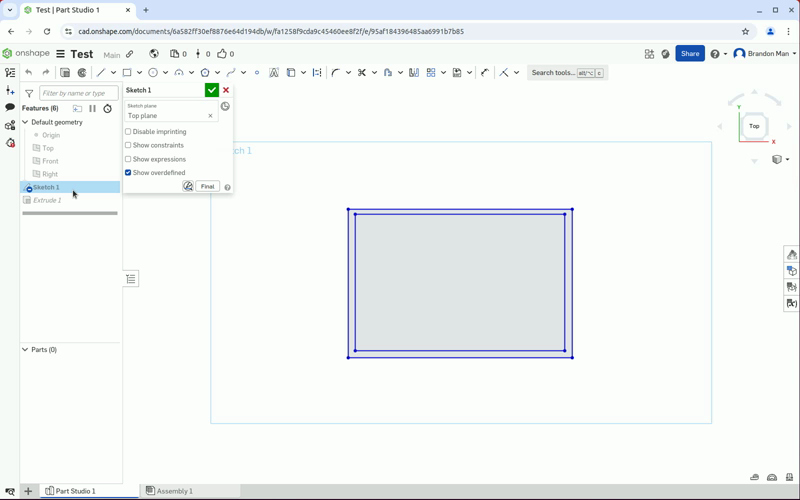
mouse_move(229, 92)
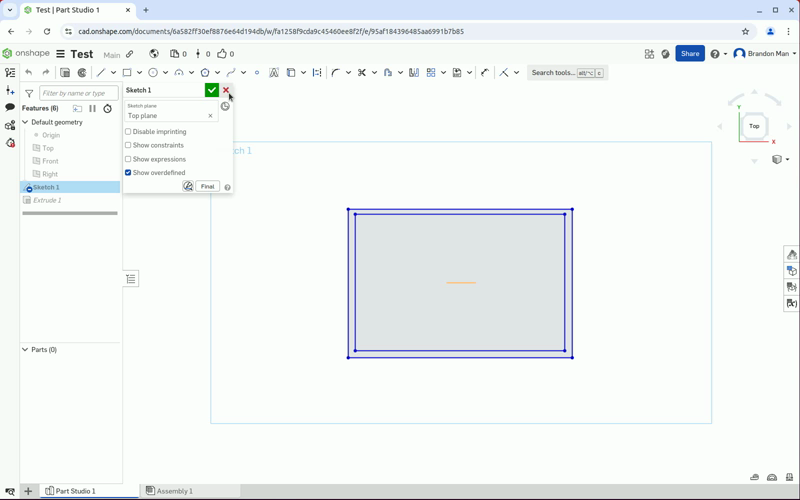
click(229, 92)
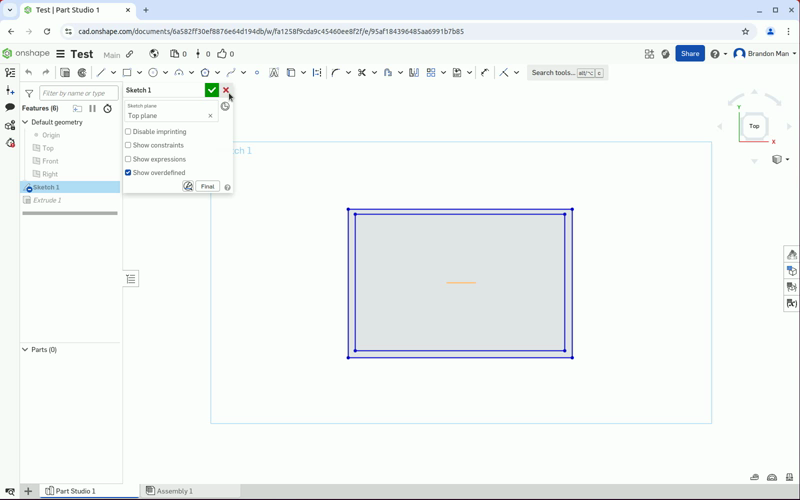
key(shift+s)
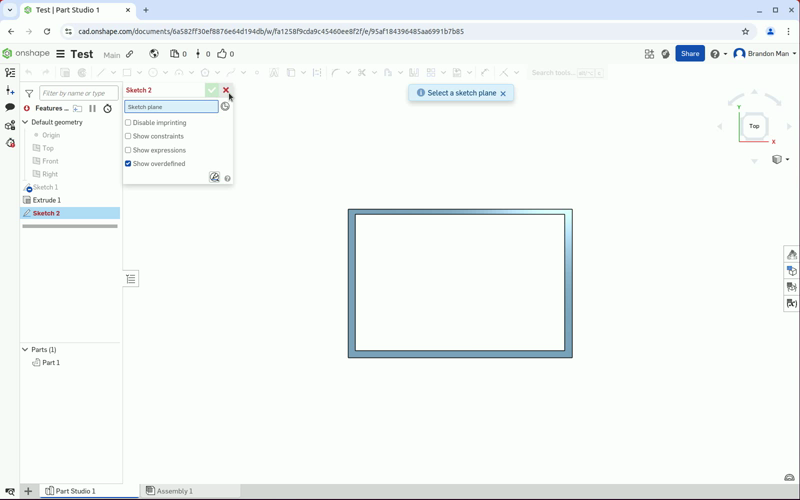
mouse_move(73, 150)
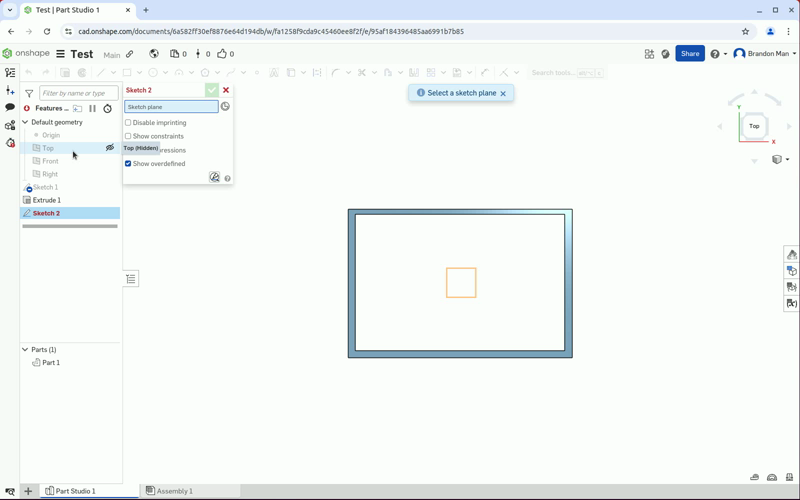
click(73, 150)
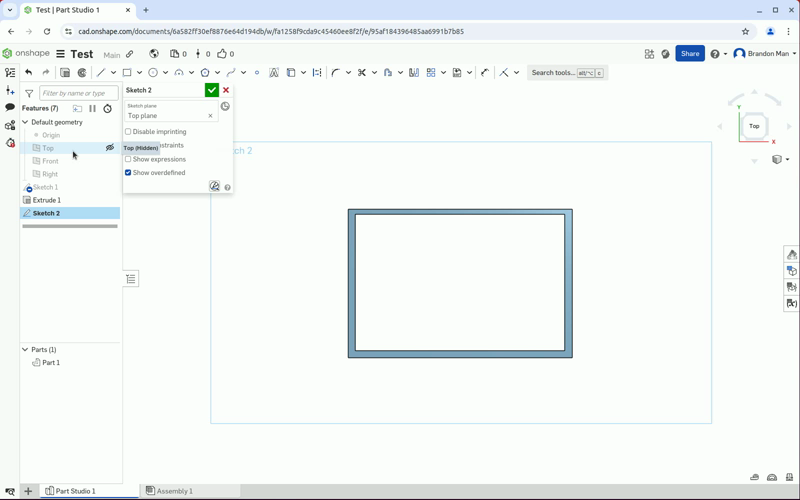
mouse_move(73, 352)
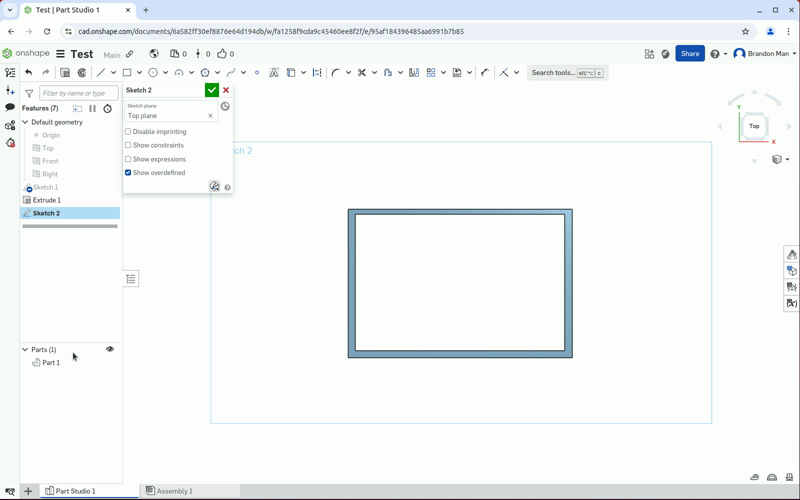
key(y)
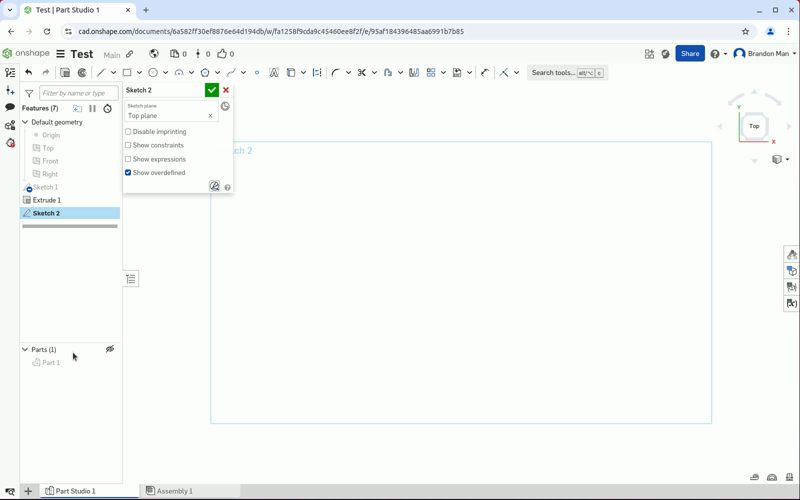
key(l)
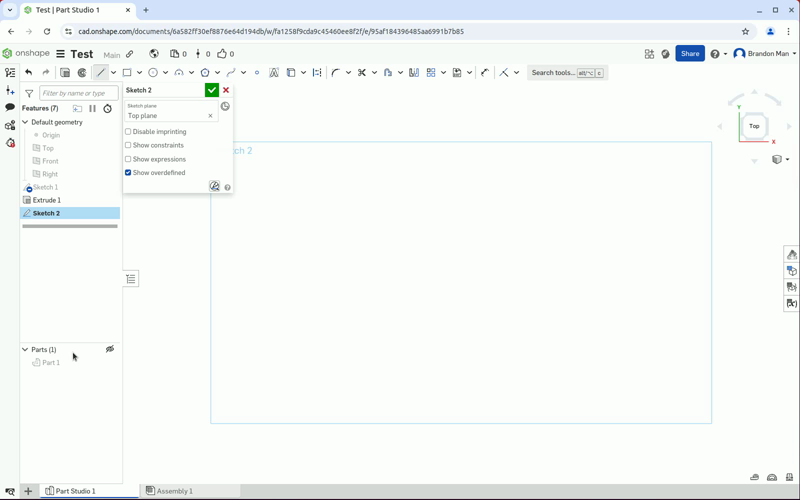
key_down(shift)
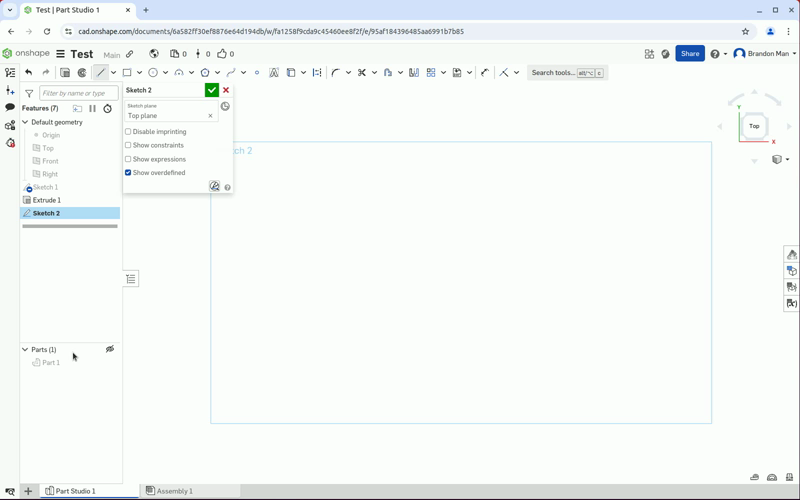
mouse_move(353, 352)
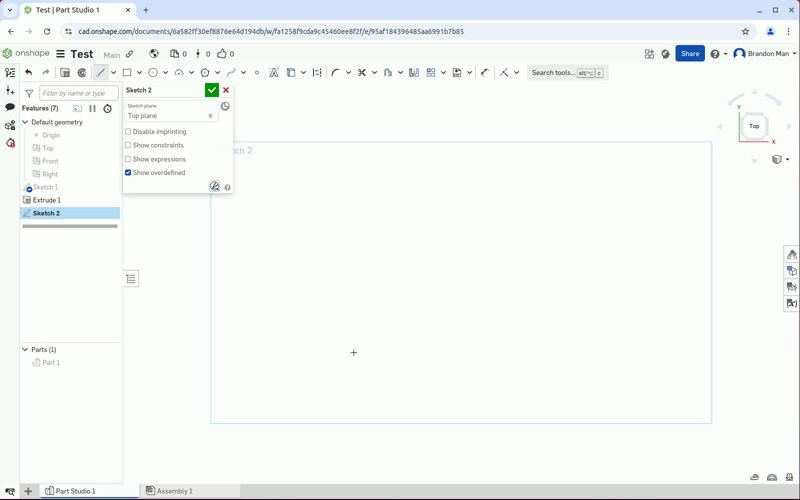
click(353, 352)
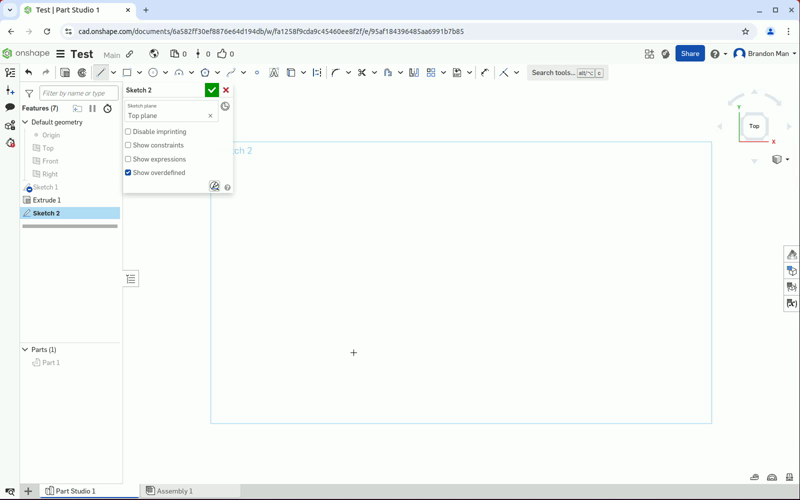
key_up(shift)
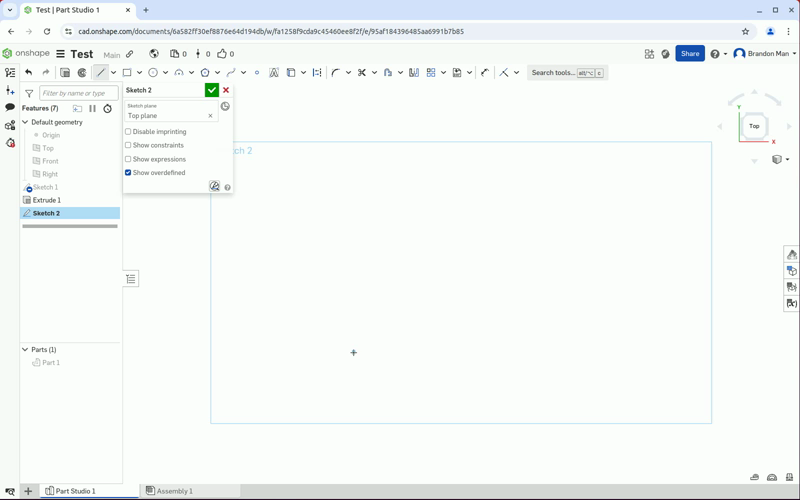
key_down(shift)
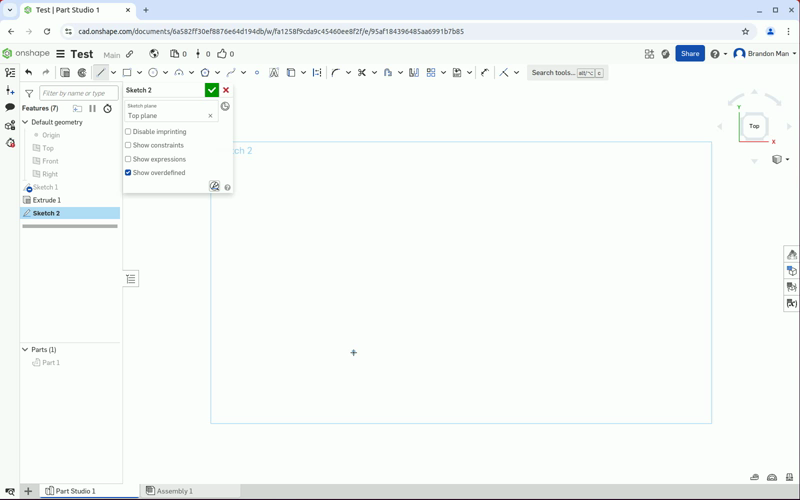
mouse_move(566, 352)
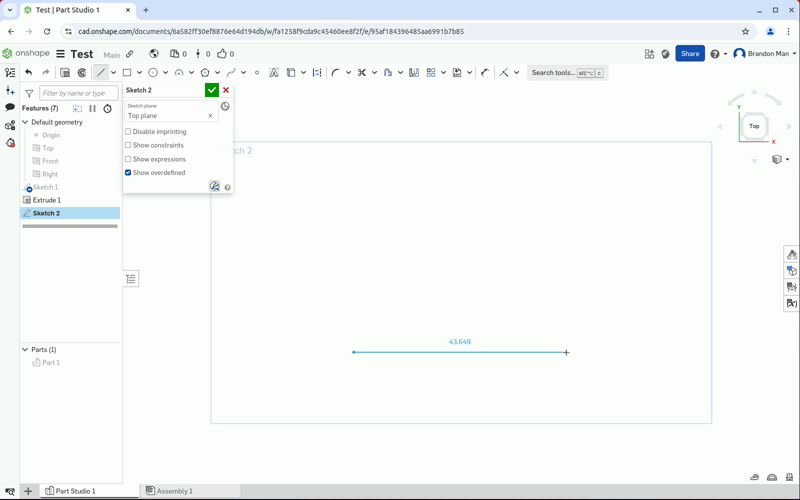
click(566, 352)
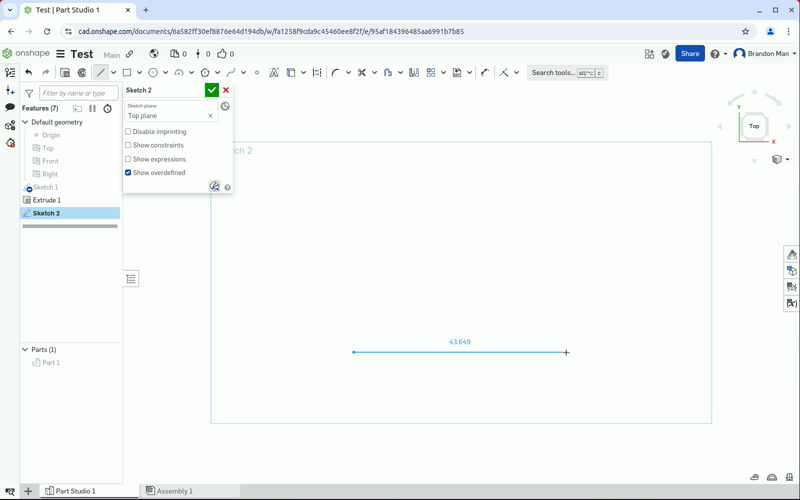
key_up(shift)
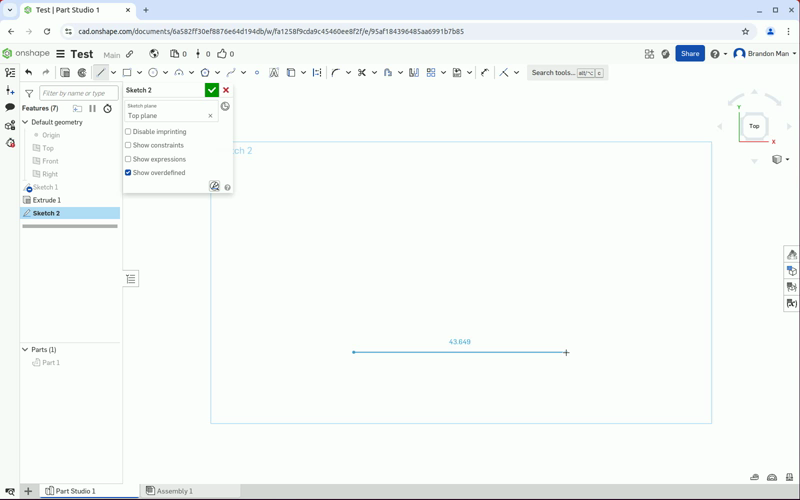
key_down(shift)
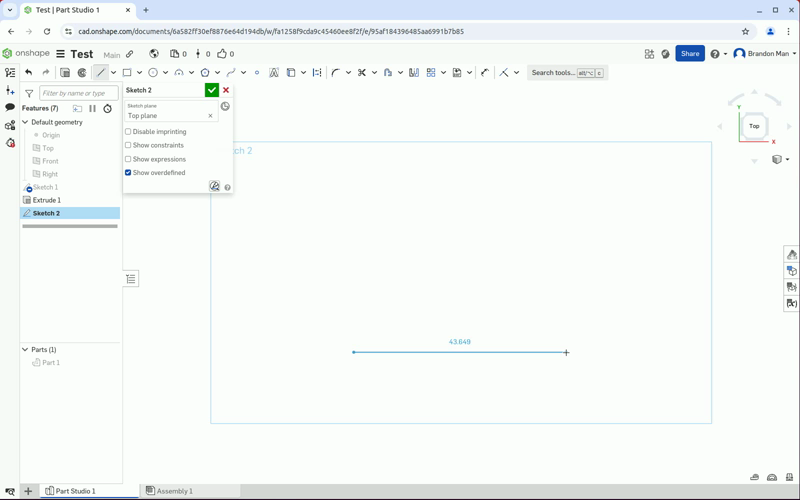
mouse_move(566, 213)
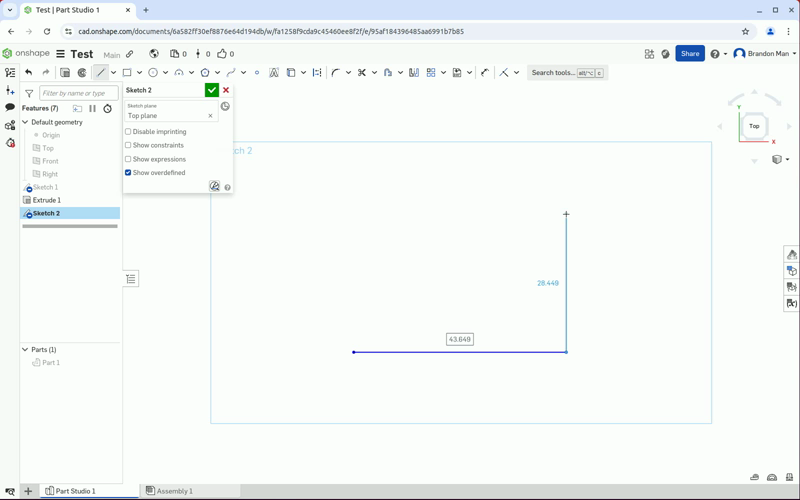
click(566, 213)
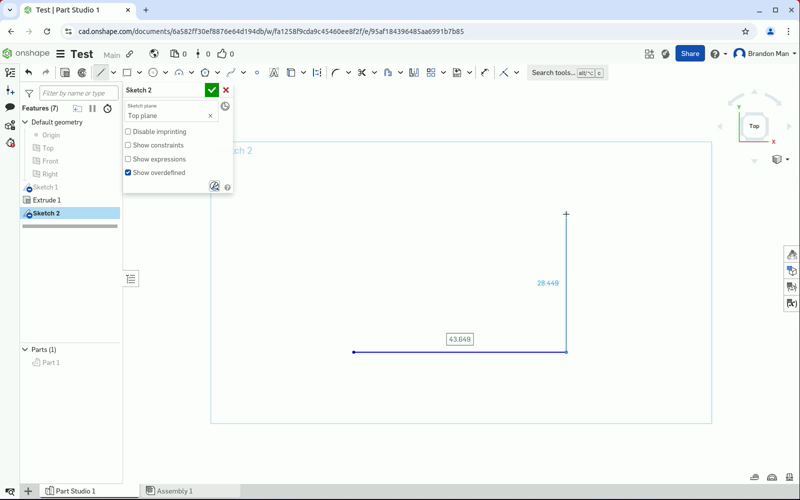
key_up(shift)
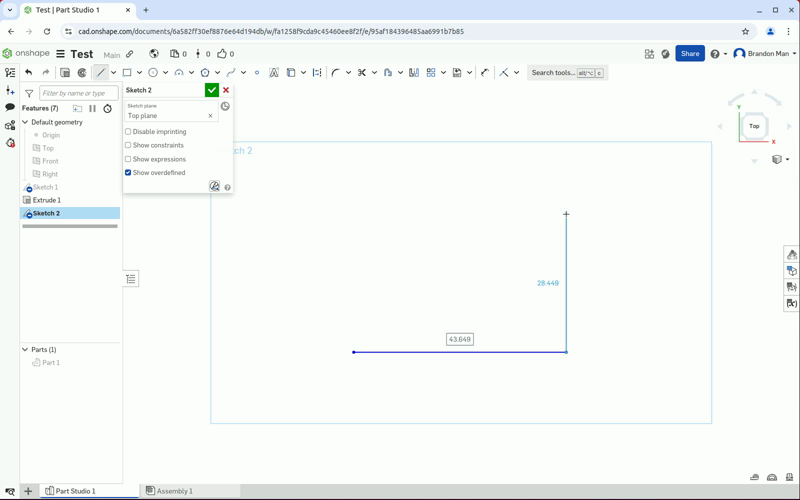
key_down(shift)
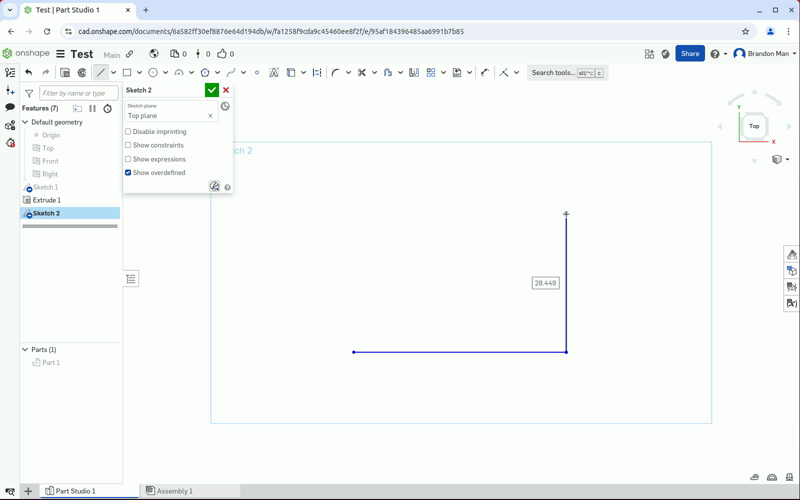
mouse_move(353, 213)
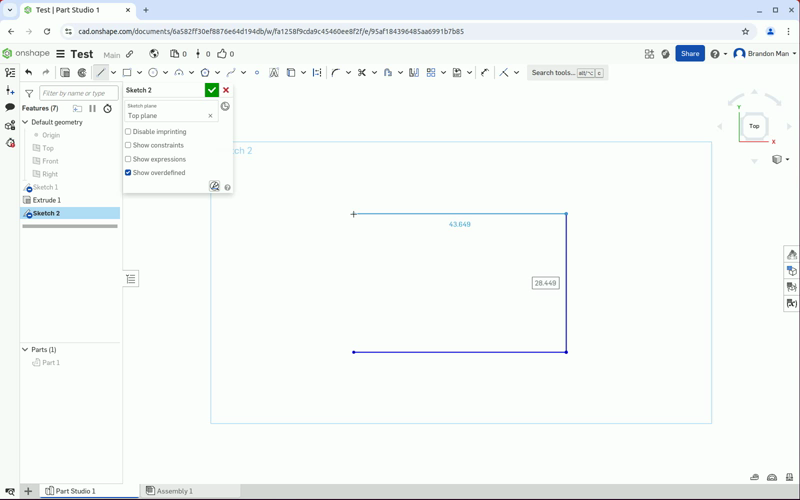
click(353, 213)
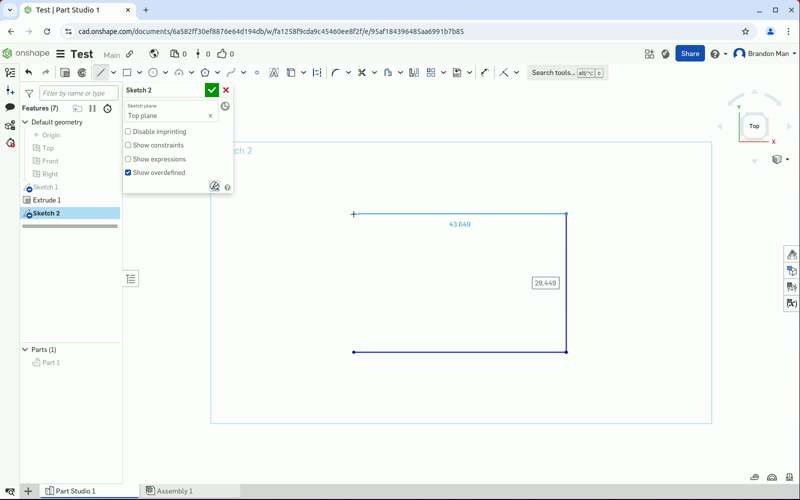
key_up(shift)
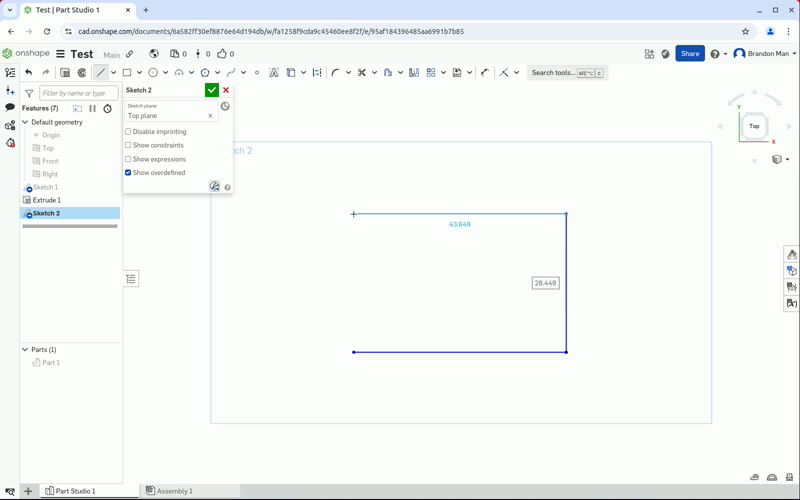
key_down(shift)
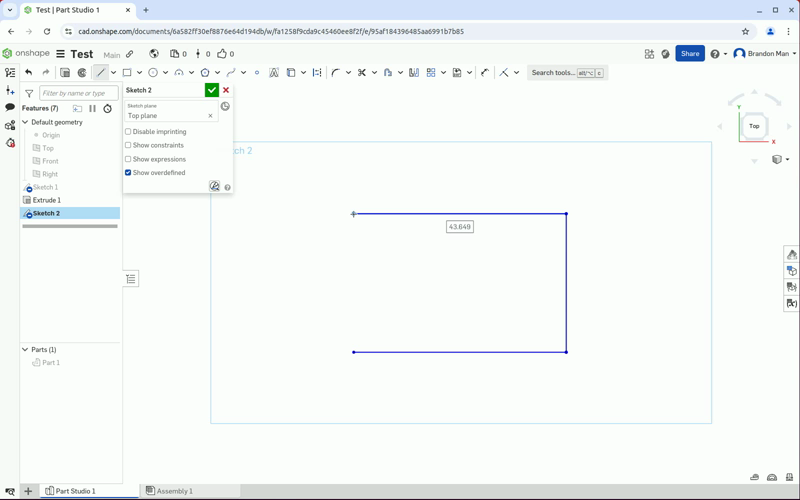
mouse_move(353, 352)
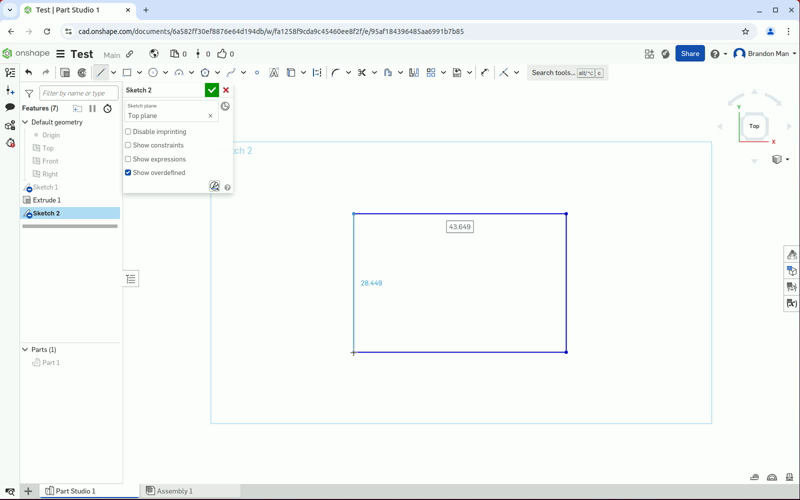
key_up(shift)
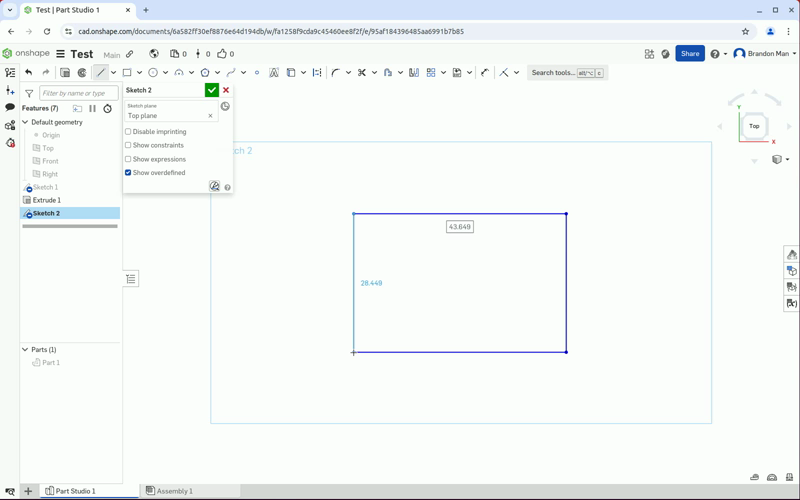
click(353, 352)
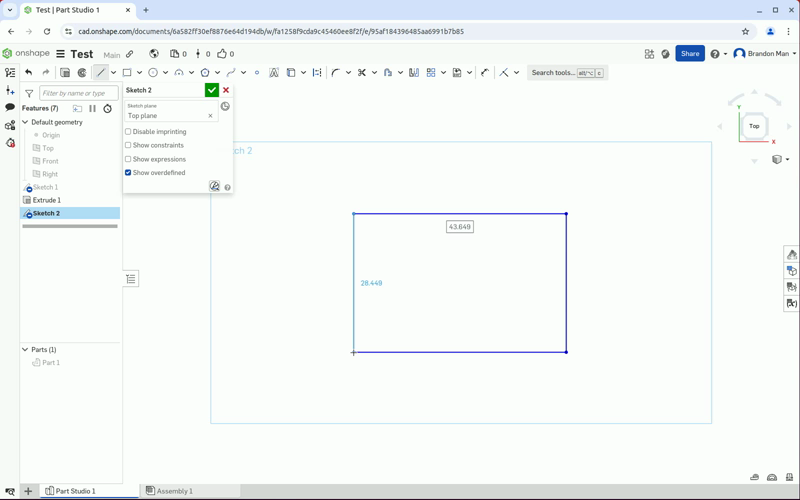
key(esc)
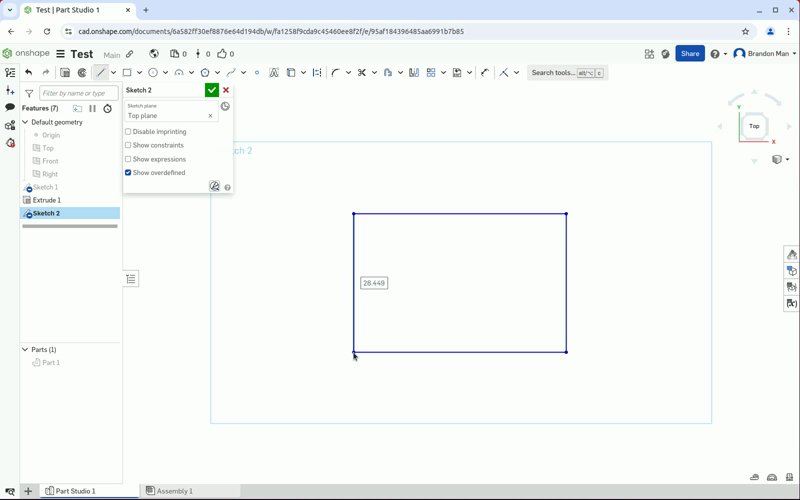
mouse_move(443, 279)
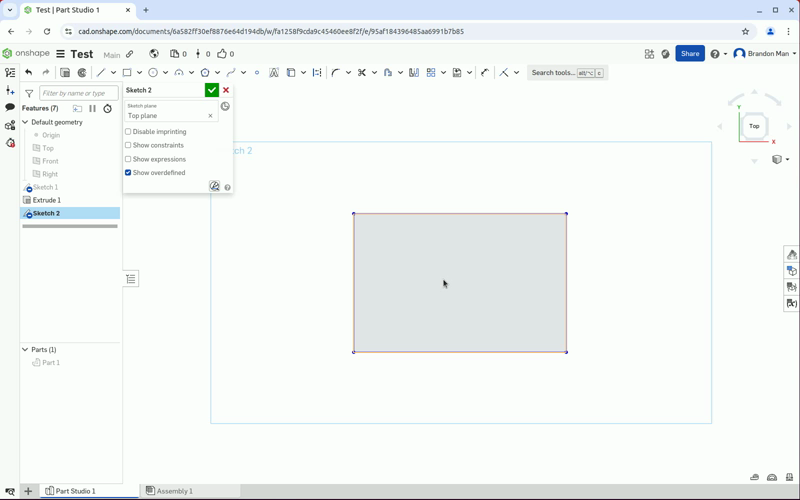
click(443, 279)
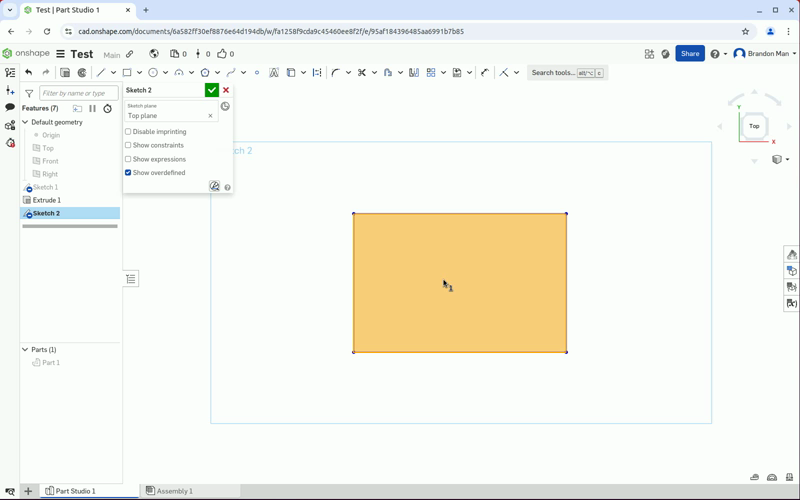
mouse_move(73, 352)
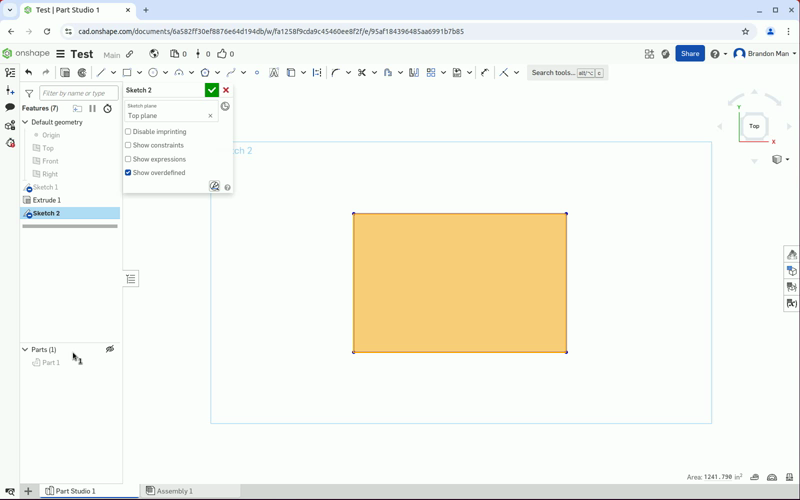
key(shift+y)
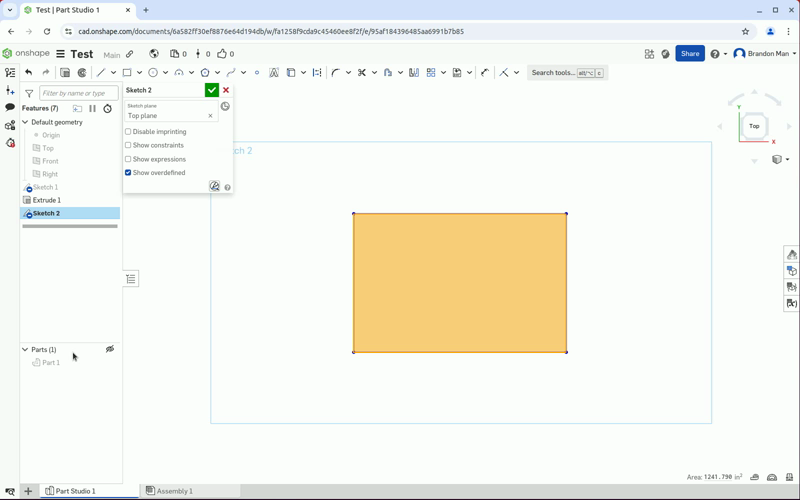
key(shift+e)
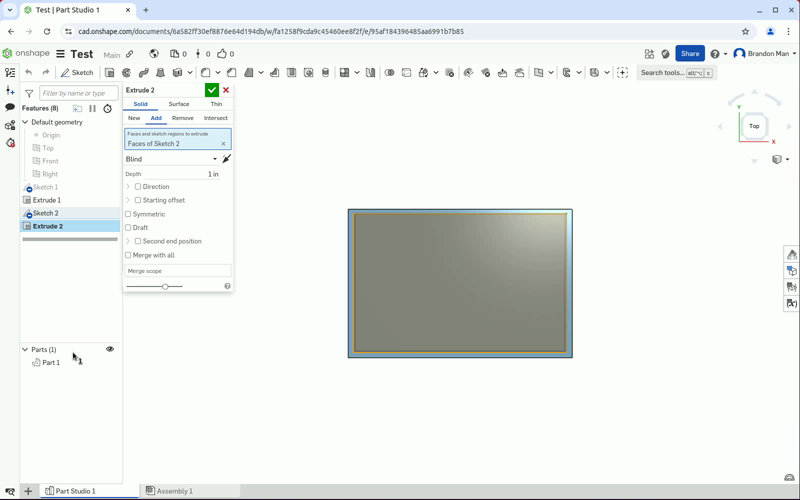
mouse_move(143, 106)
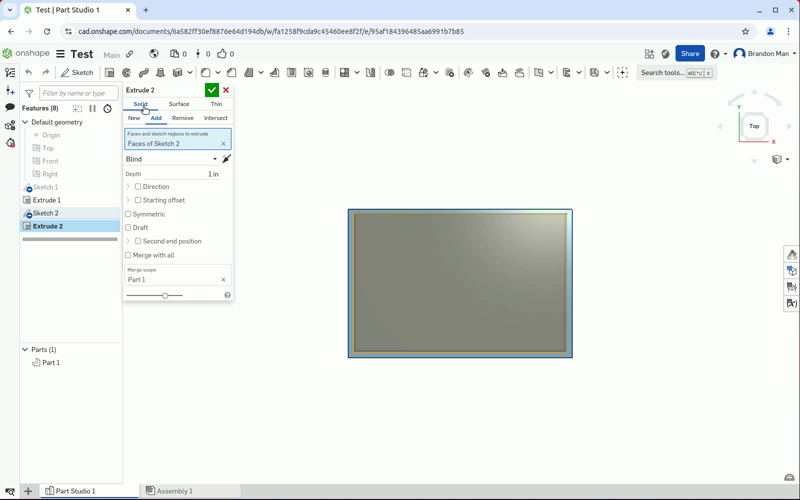
click(143, 106)
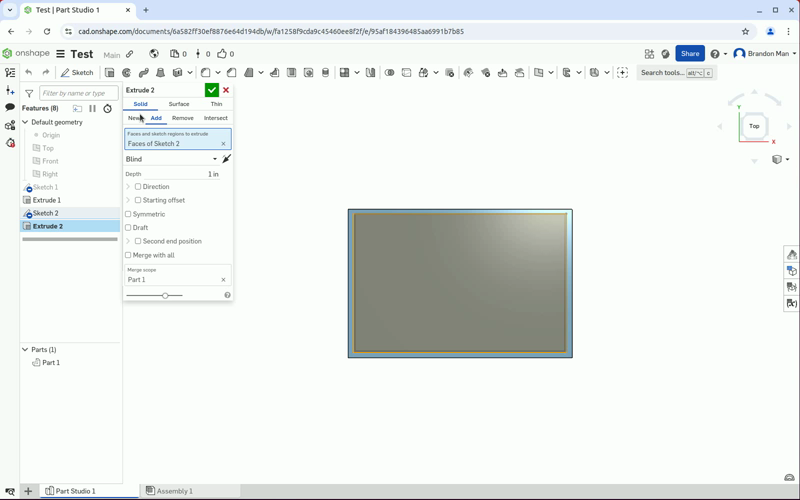
mouse_move(137, 120)
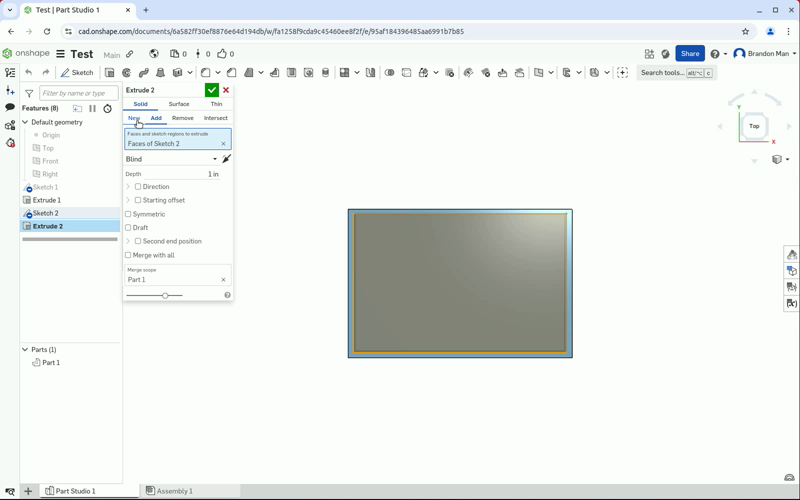
click(137, 120)
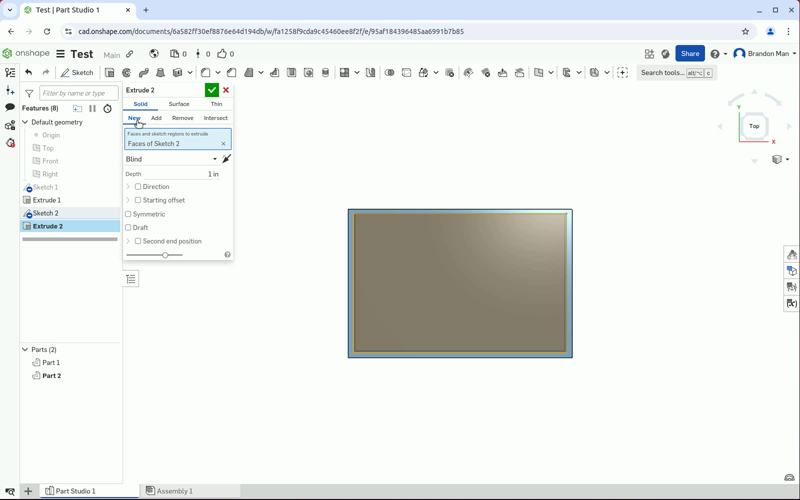
key(tab, 4)
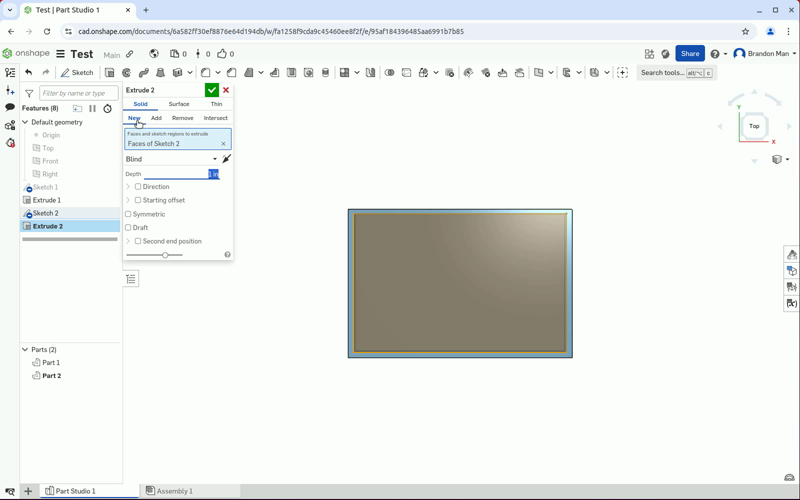
text(-0.722)
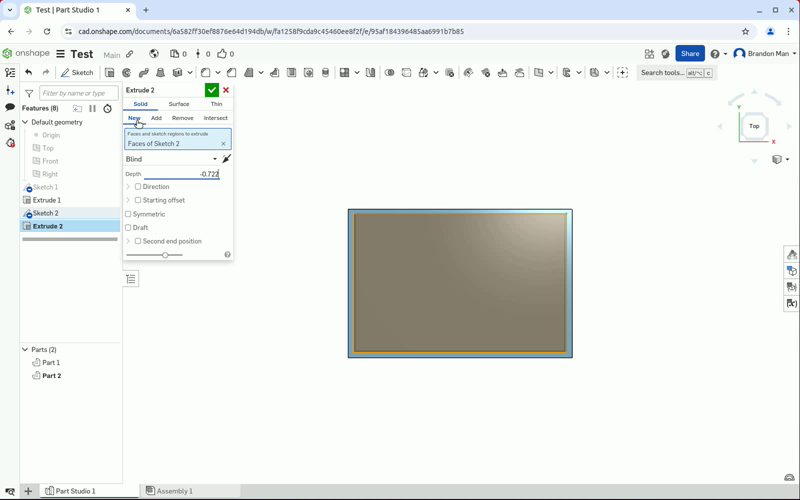
key(enter)
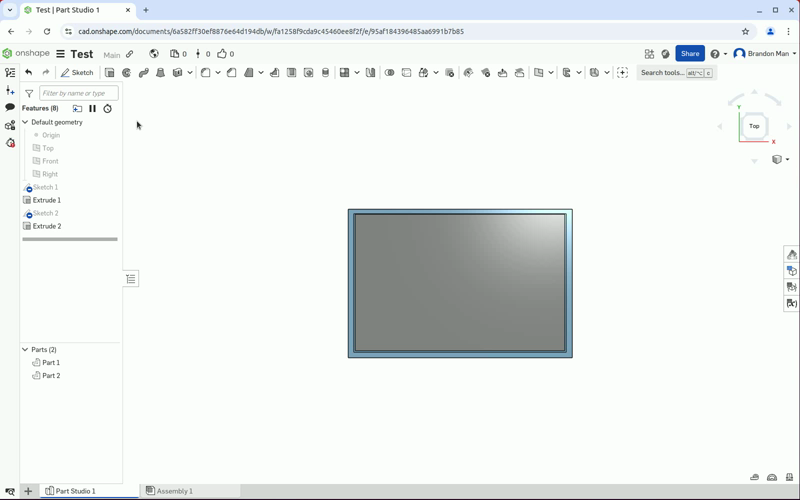
key(shift+h)
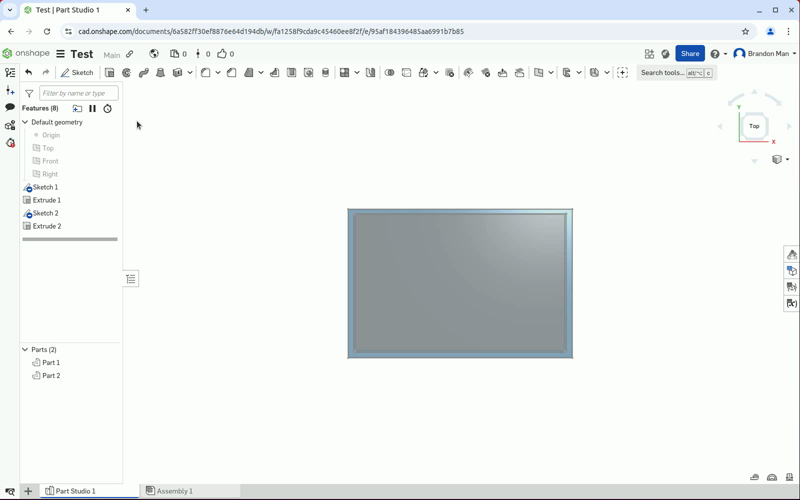
key(shift+h)
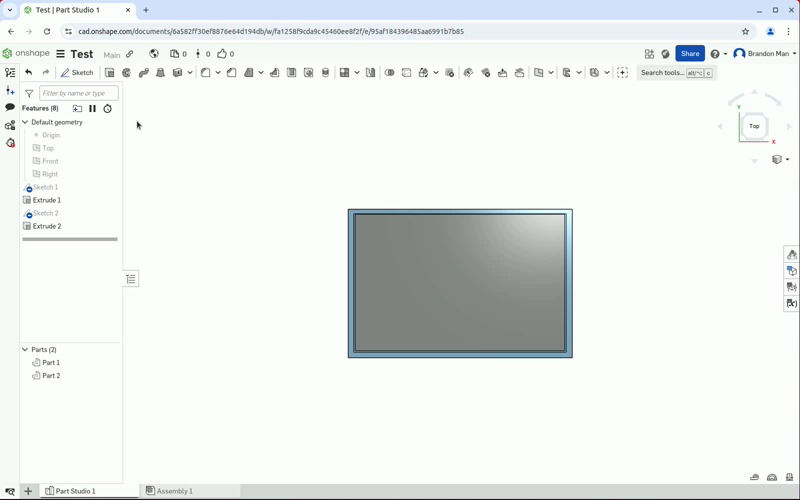
mouse_move(73, 189)
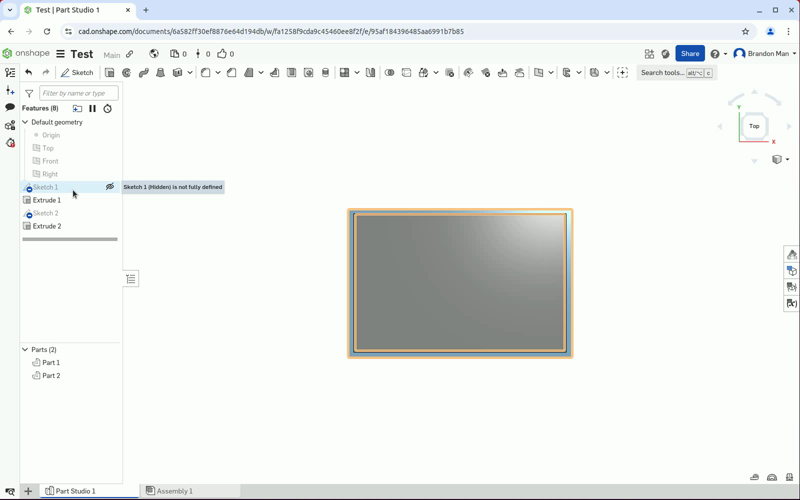
click(73, 189)
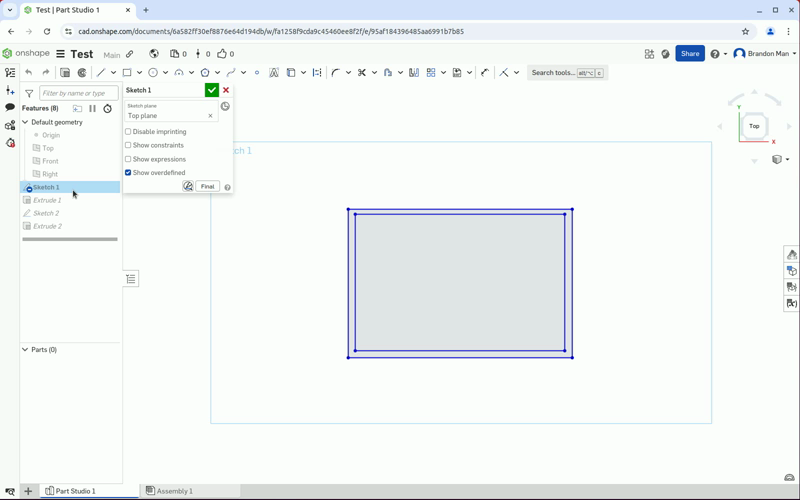
mouse_move(229, 92)
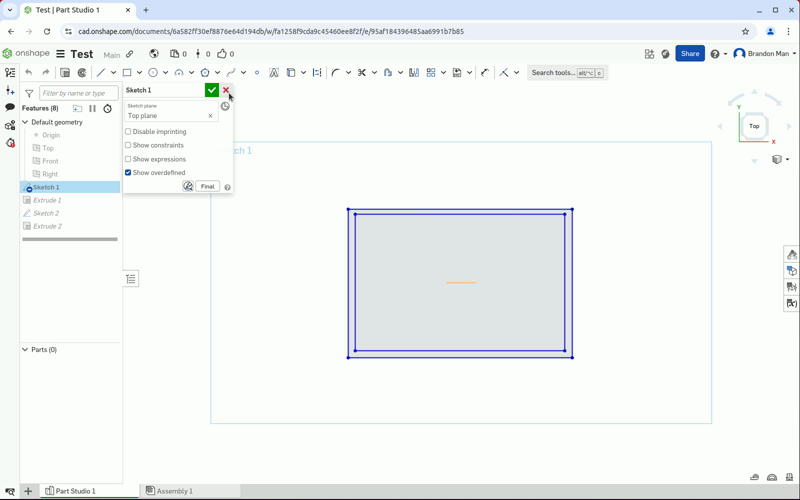
click(229, 92)
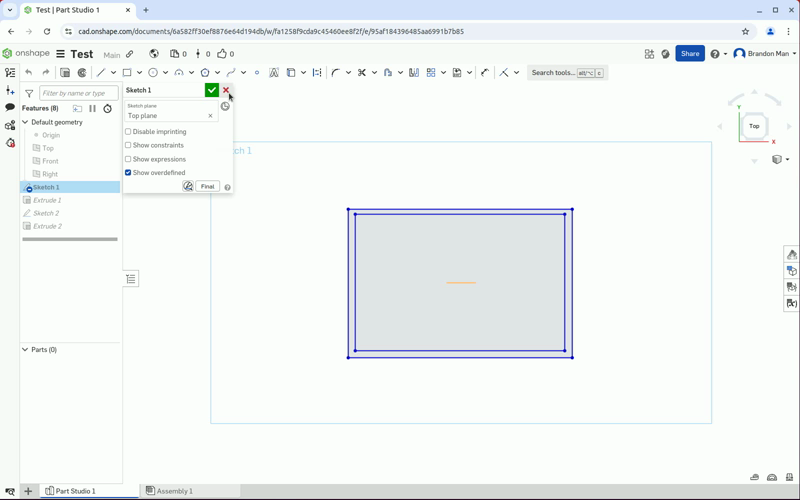
key(shift+s)
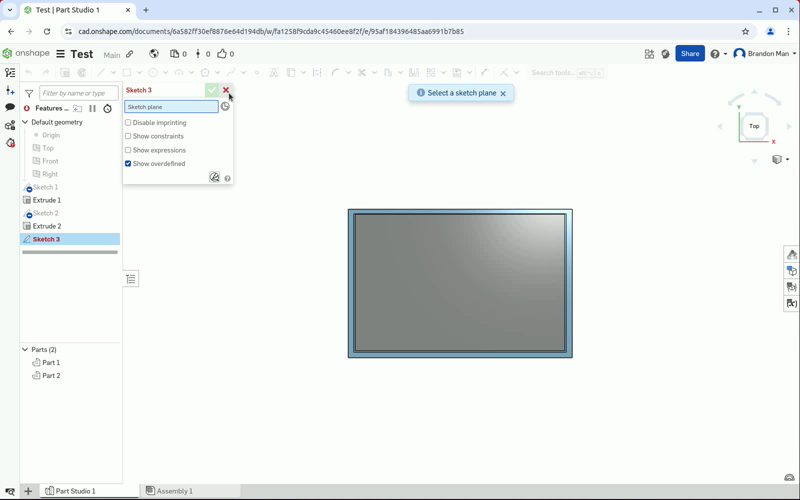
mouse_move(73, 150)
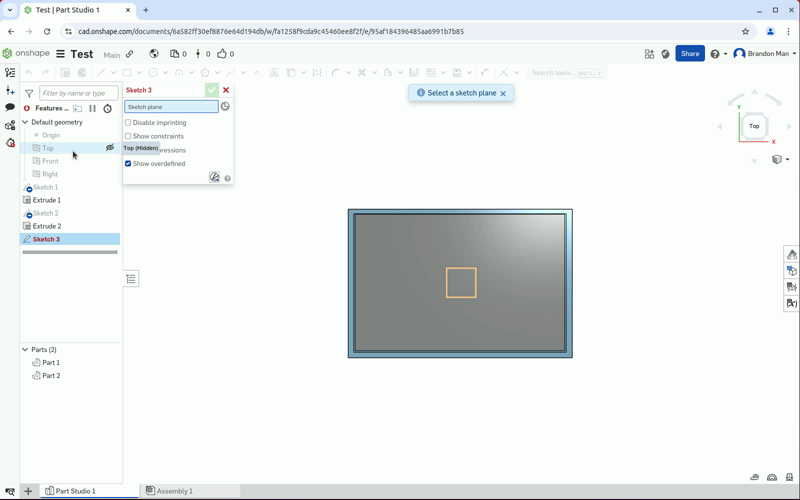
click(73, 150)
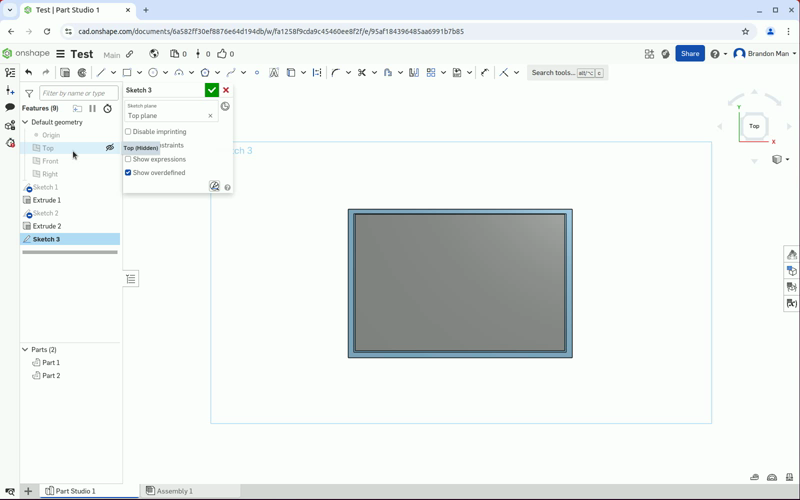
mouse_move(73, 352)
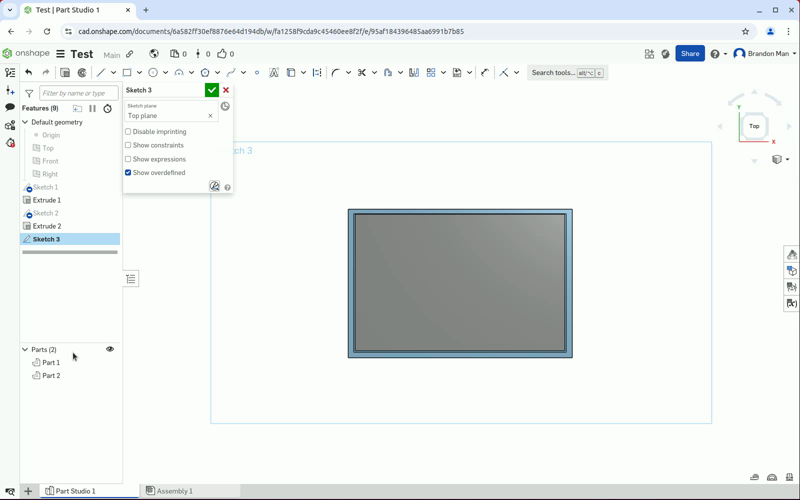
key(y)
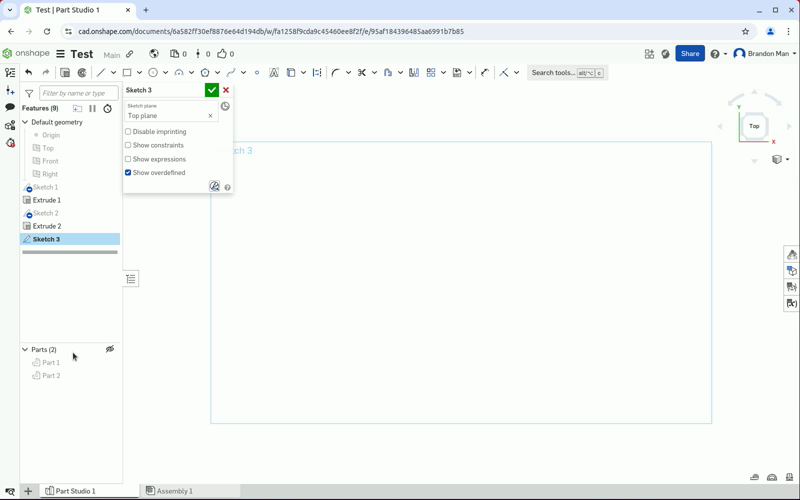
key(l)
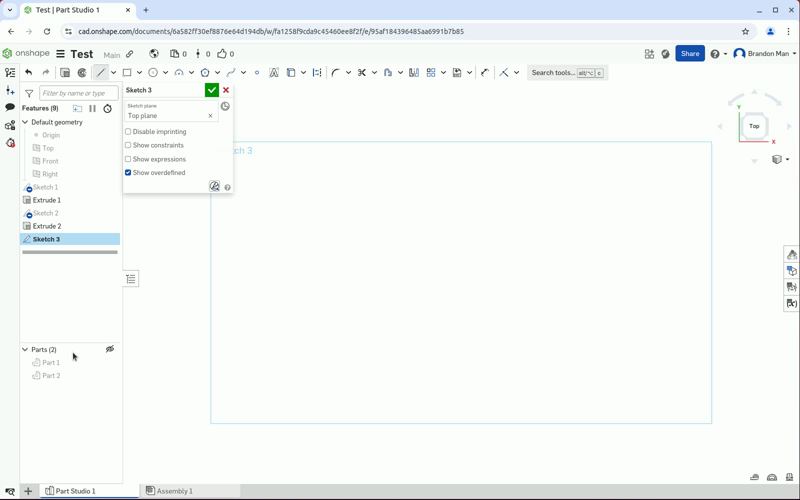
key_down(shift)
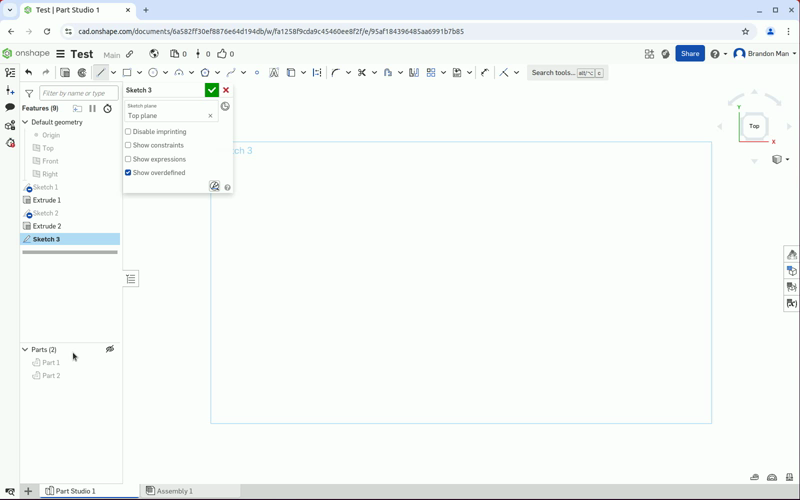
mouse_move(348, 357)
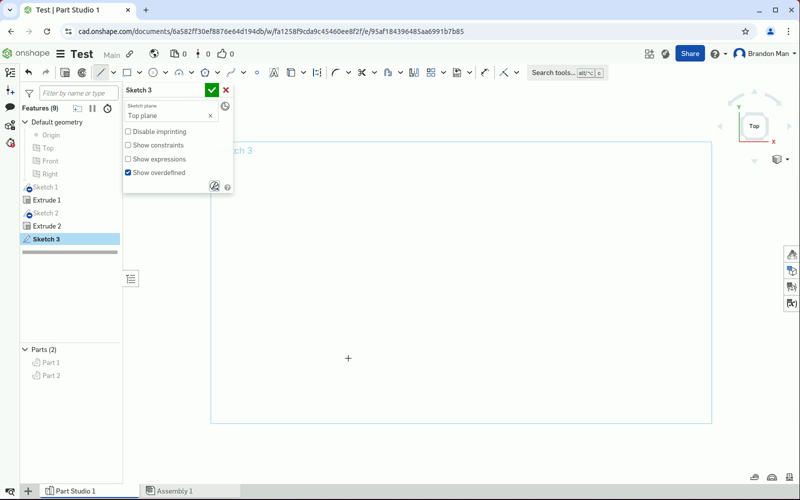
click(348, 357)
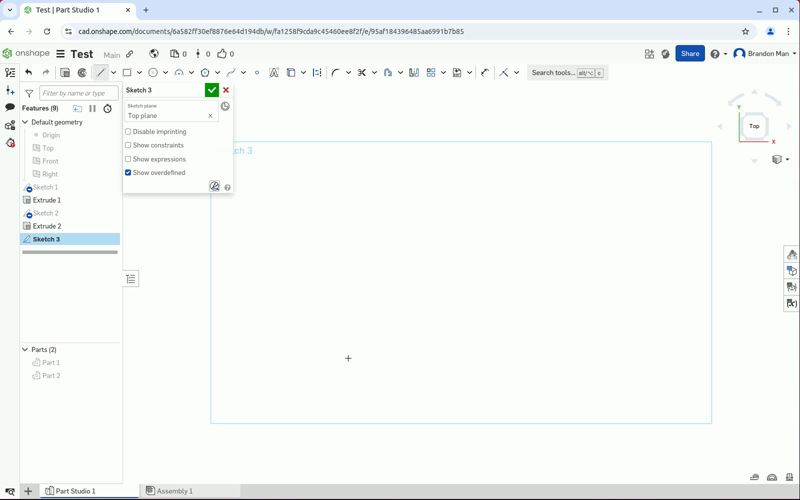
key_up(shift)
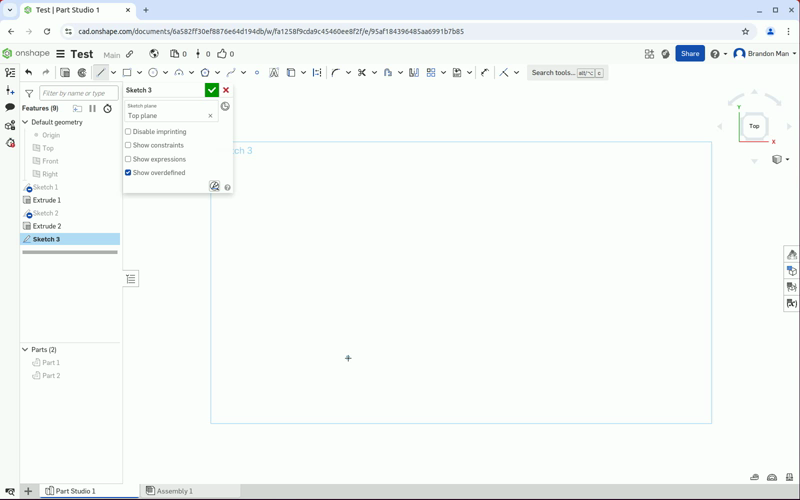
key_down(shift)
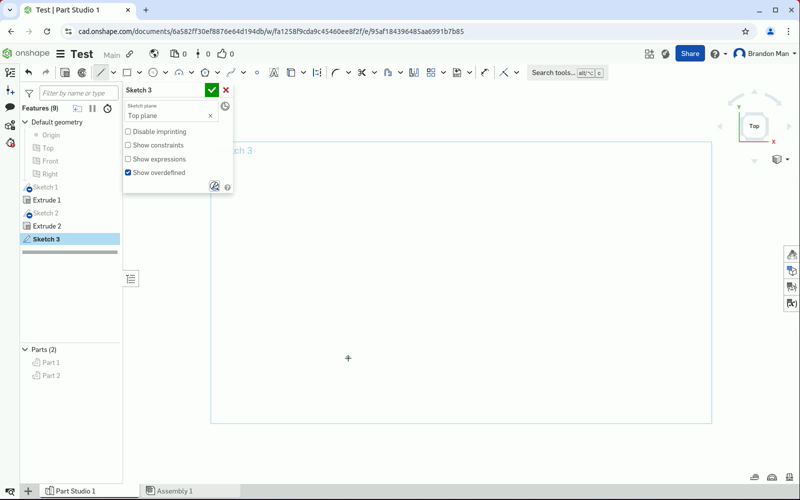
mouse_move(572, 357)
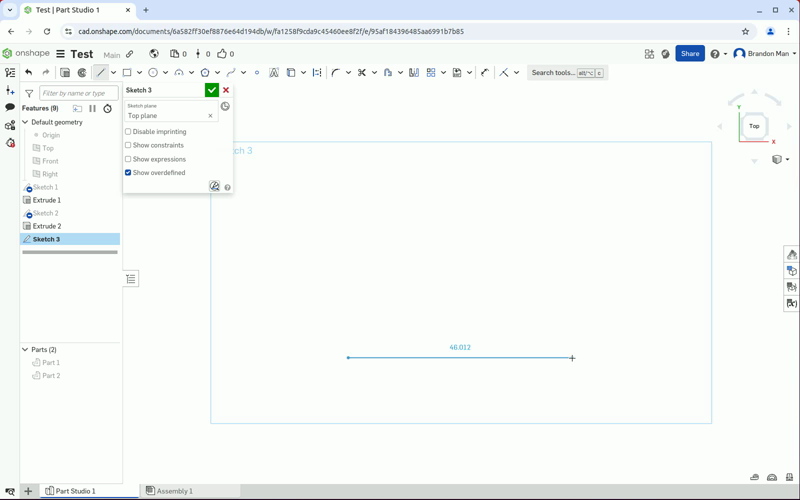
click(572, 357)
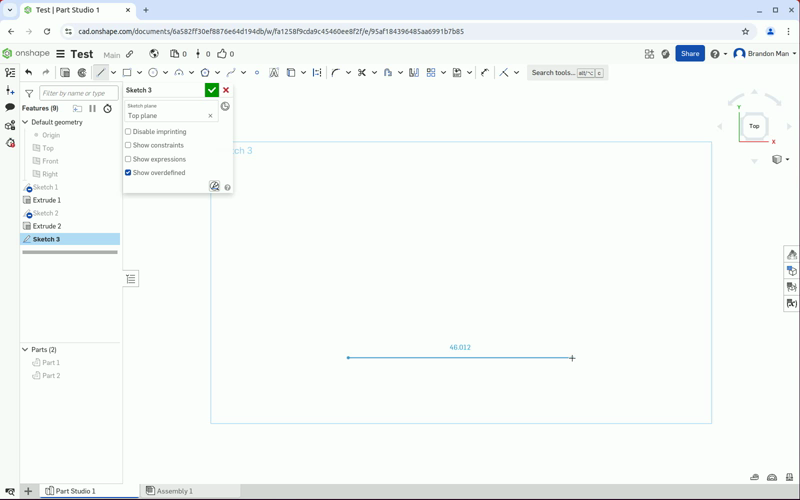
key_up(shift)
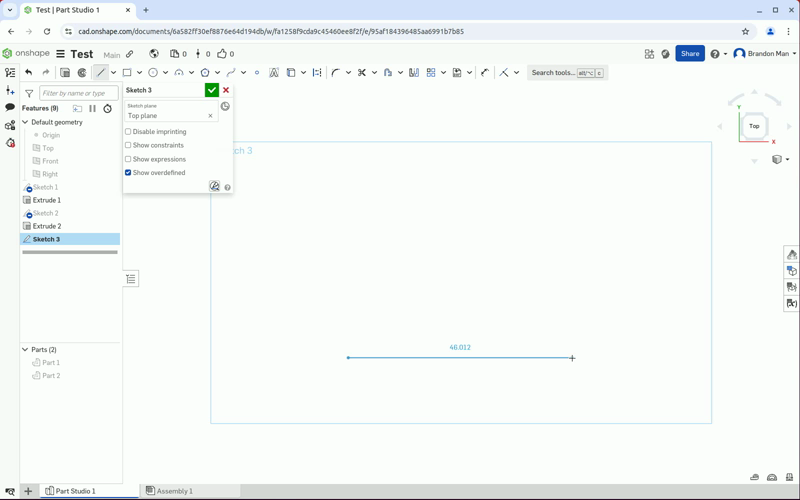
key_down(shift)
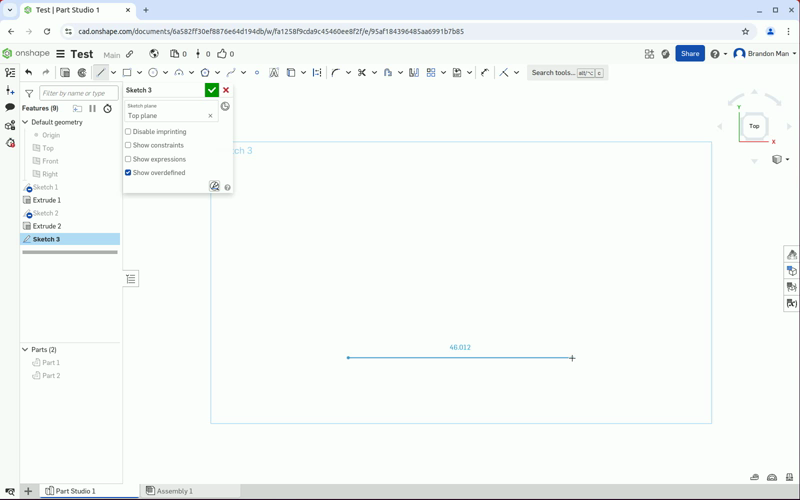
mouse_move(572, 209)
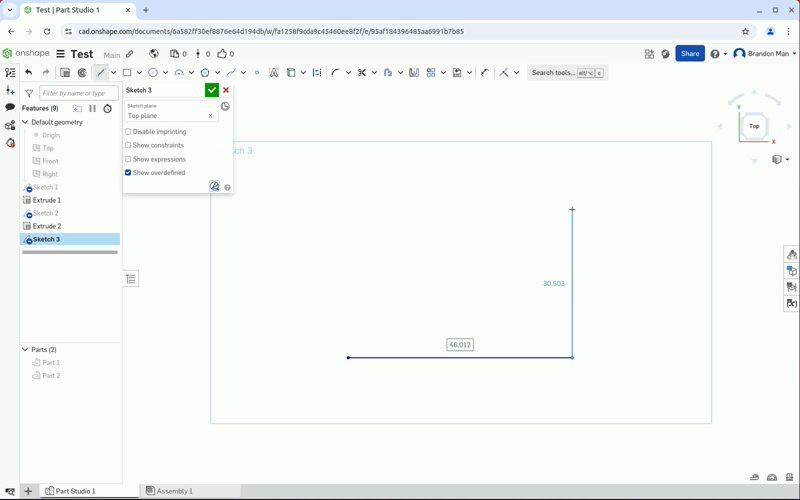
click(572, 209)
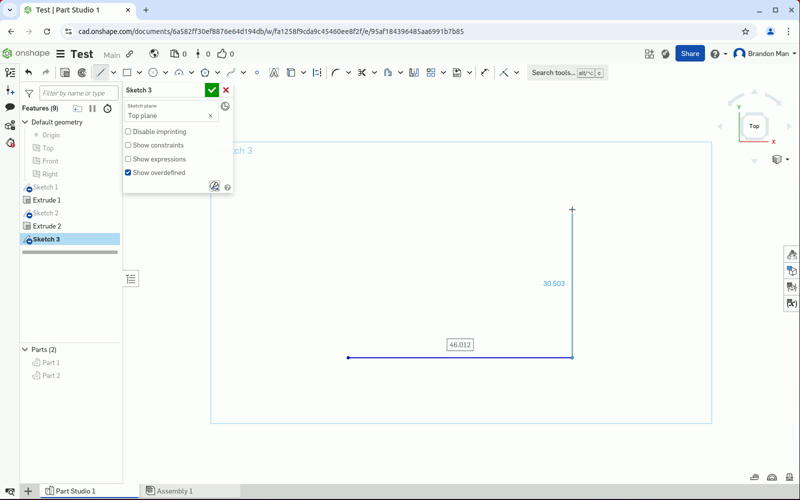
key_up(shift)
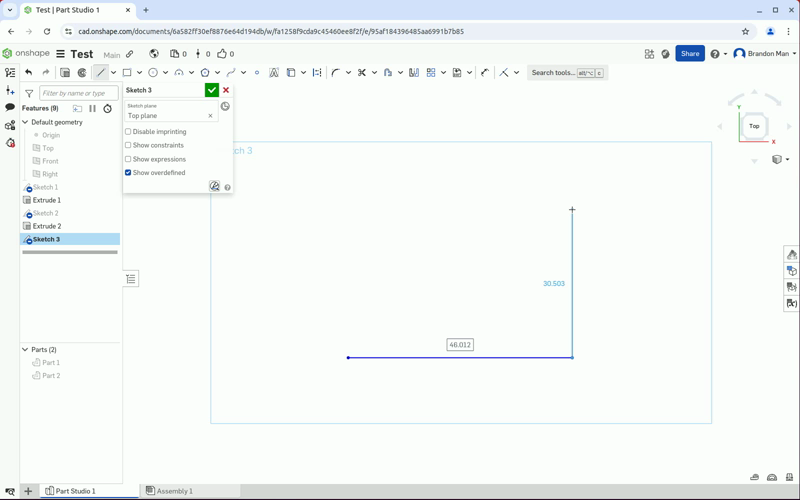
key_down(shift)
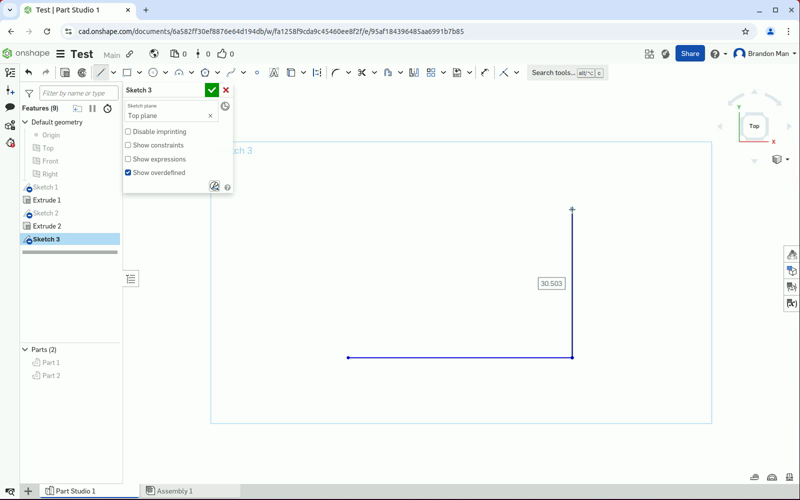
mouse_move(348, 209)
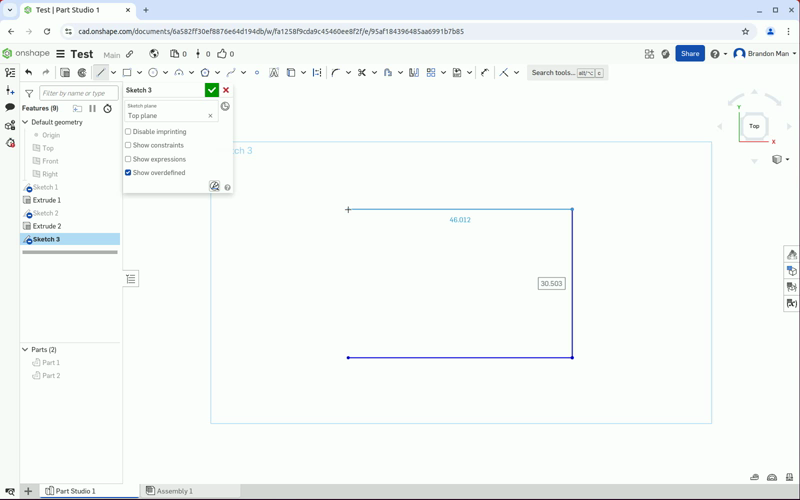
click(348, 209)
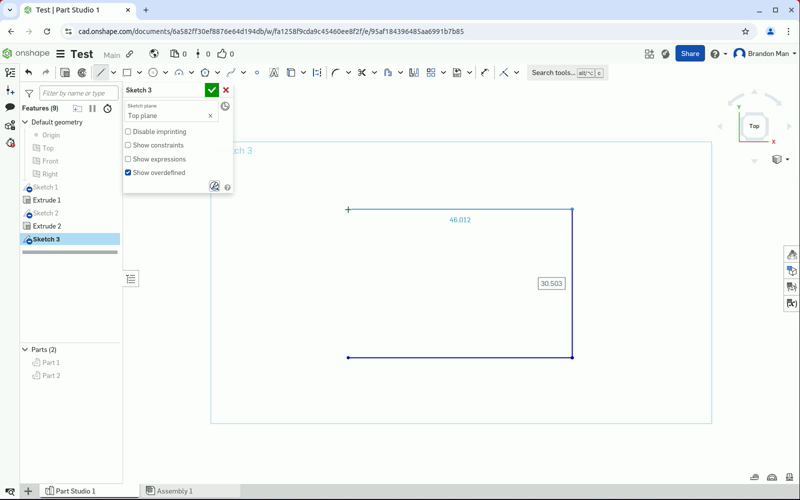
key_up(shift)
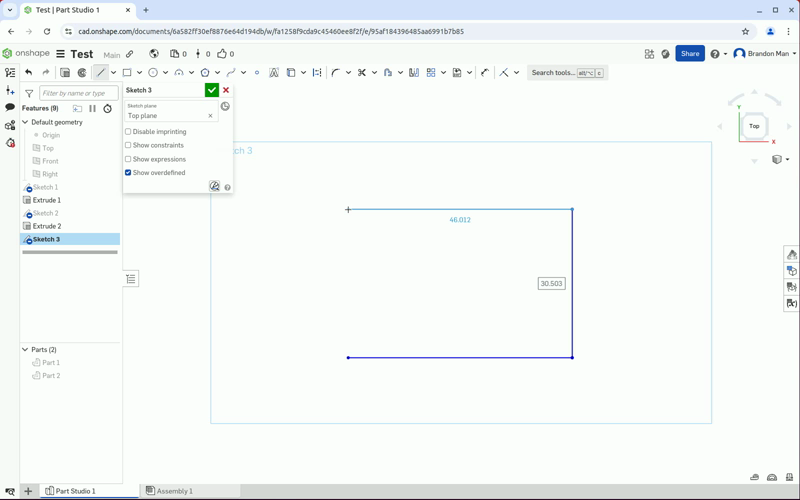
key_down(shift)
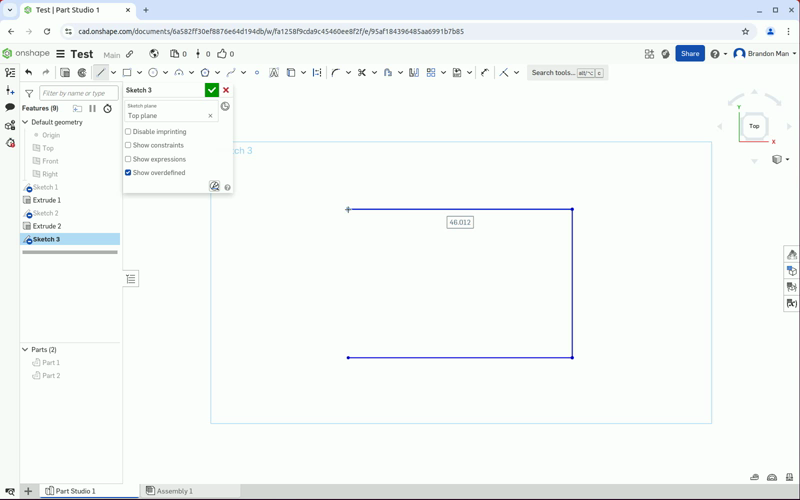
mouse_move(348, 357)
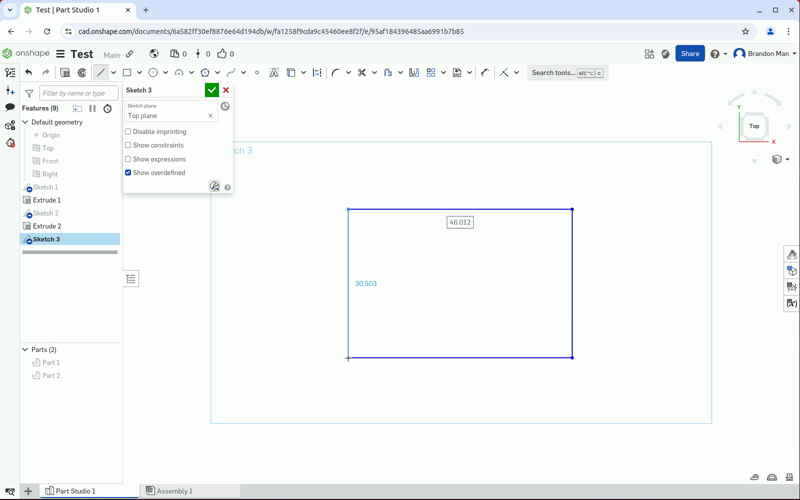
key_up(shift)
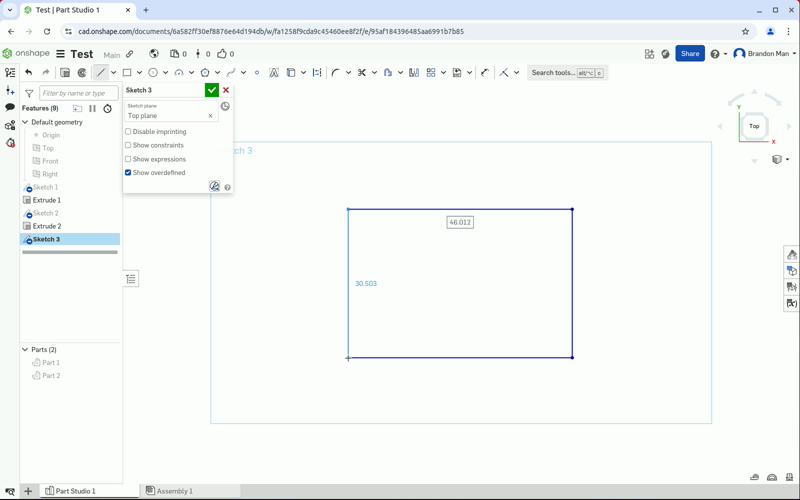
click(348, 357)
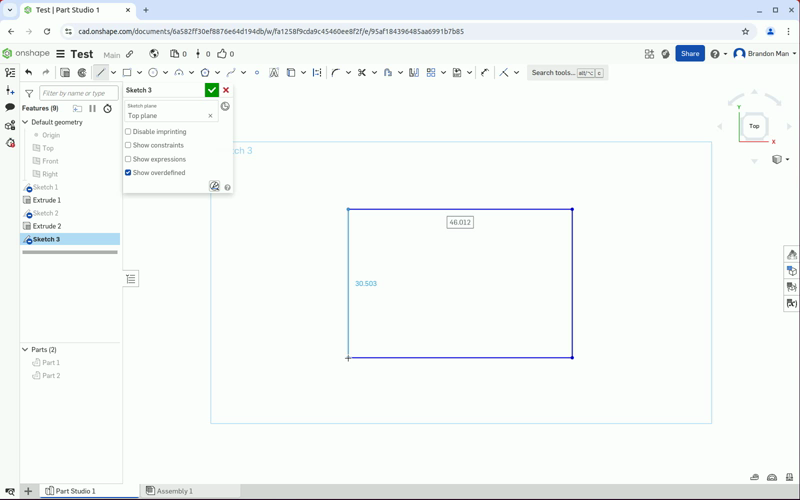
key(esc)
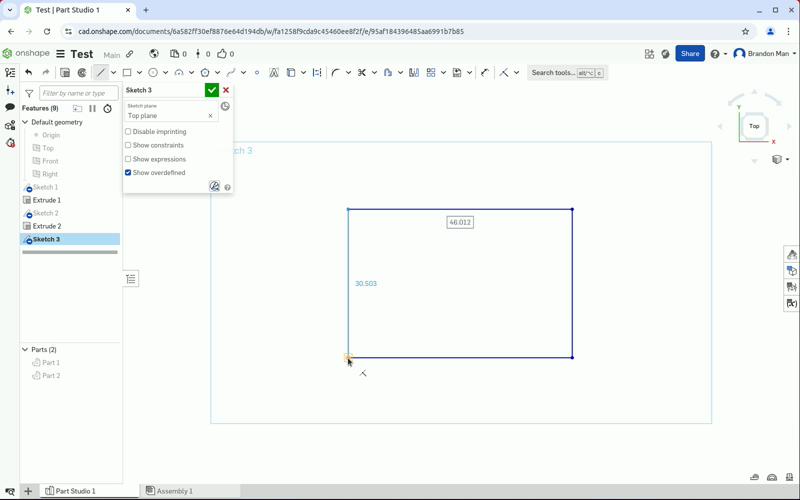
key(l)
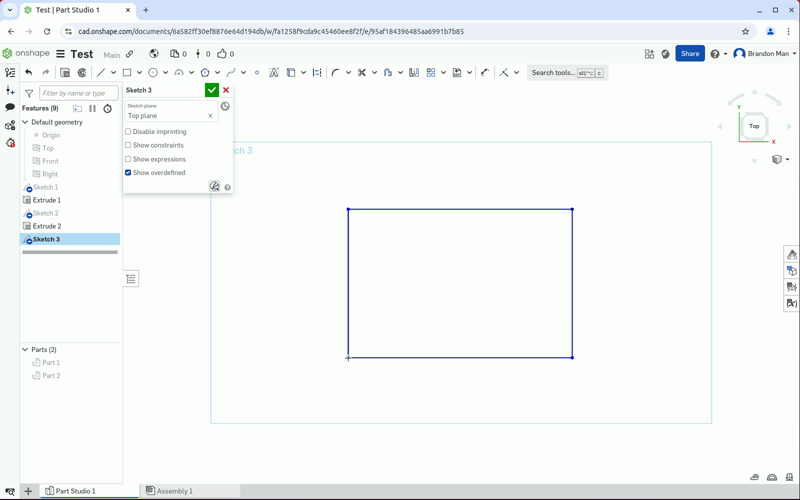
key_down(shift)
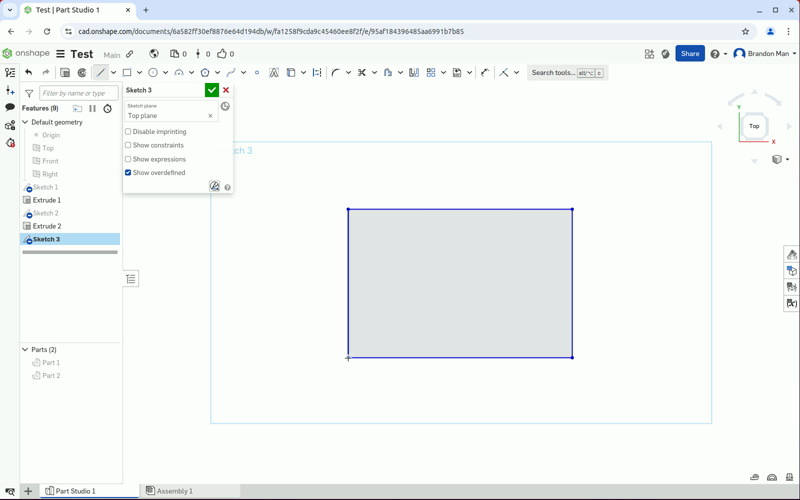
mouse_move(355, 350)
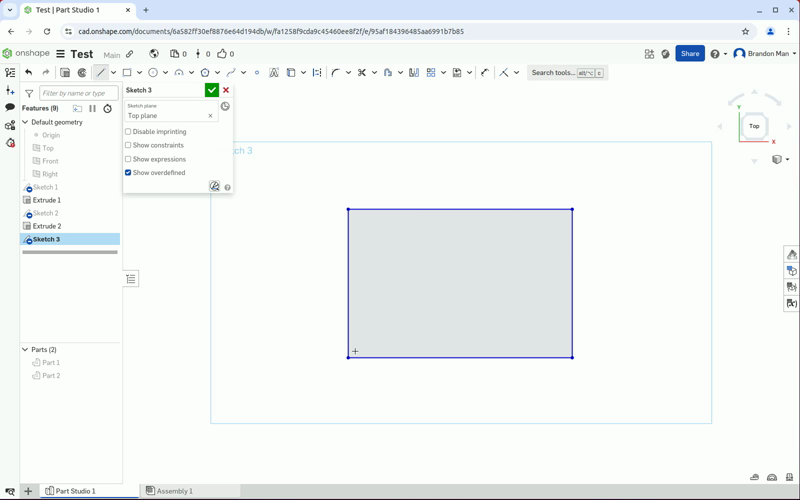
click(355, 350)
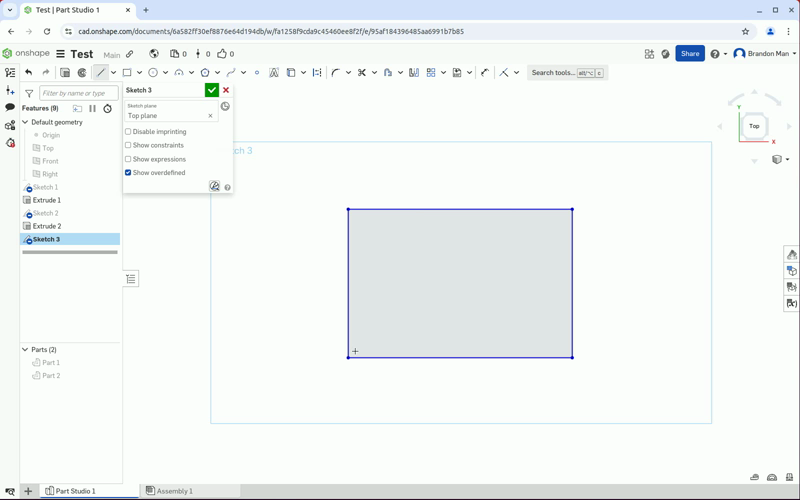
key_up(shift)
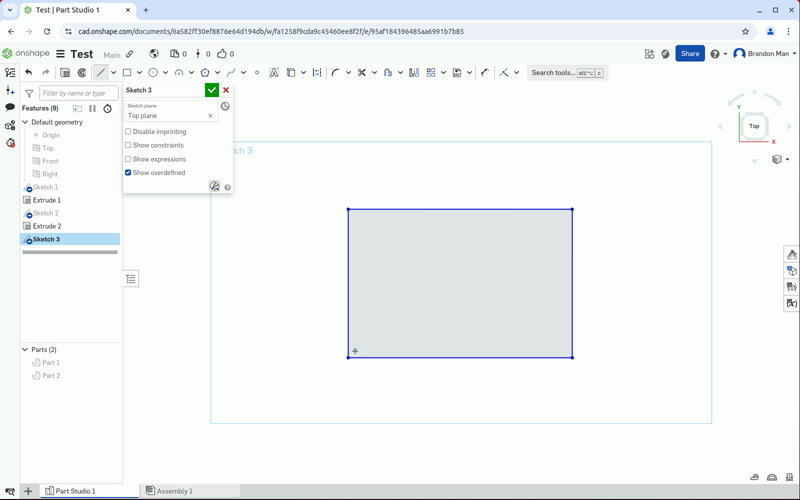
key_down(shift)
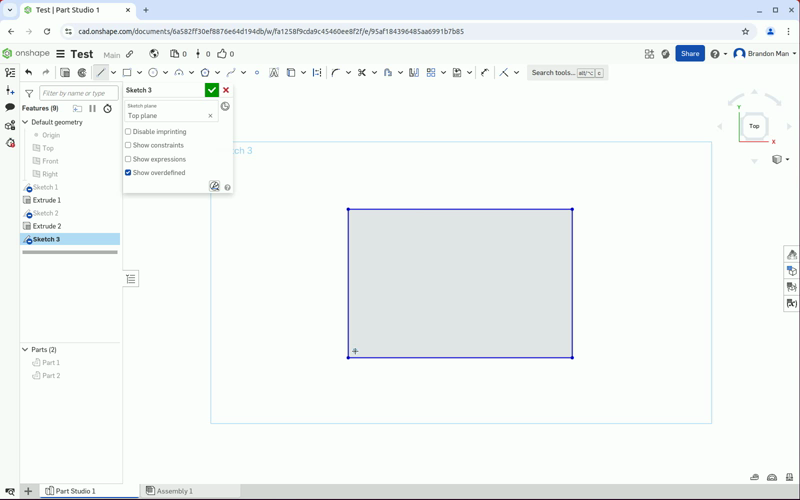
mouse_move(564, 350)
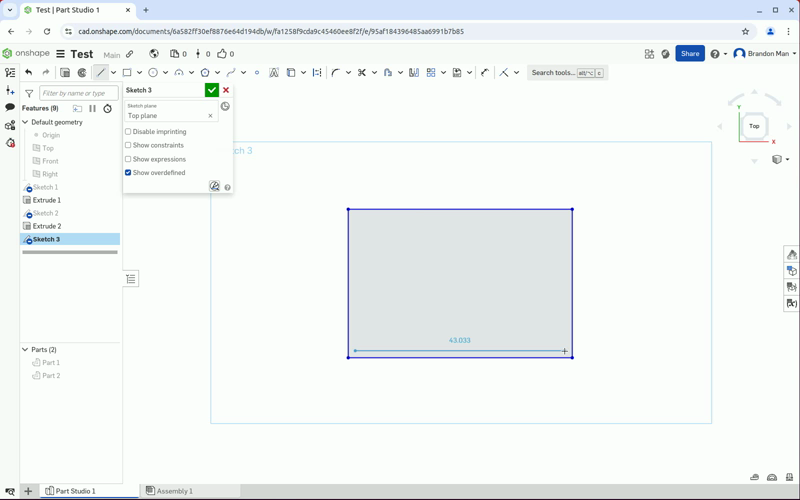
click(564, 350)
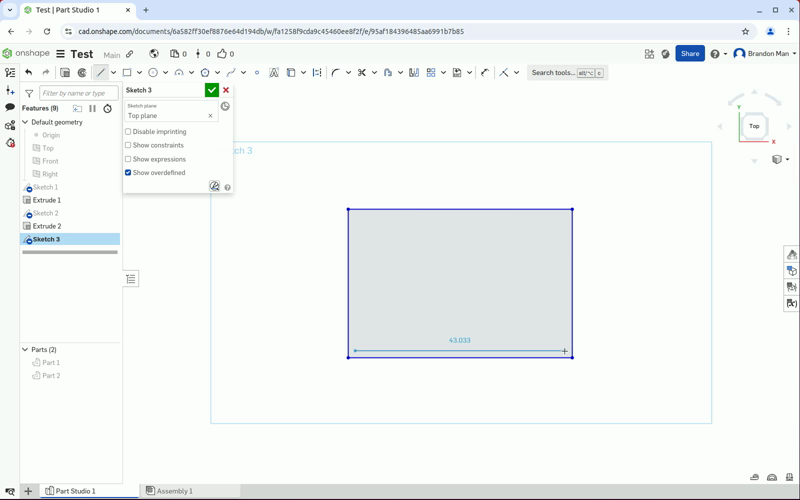
key_up(shift)
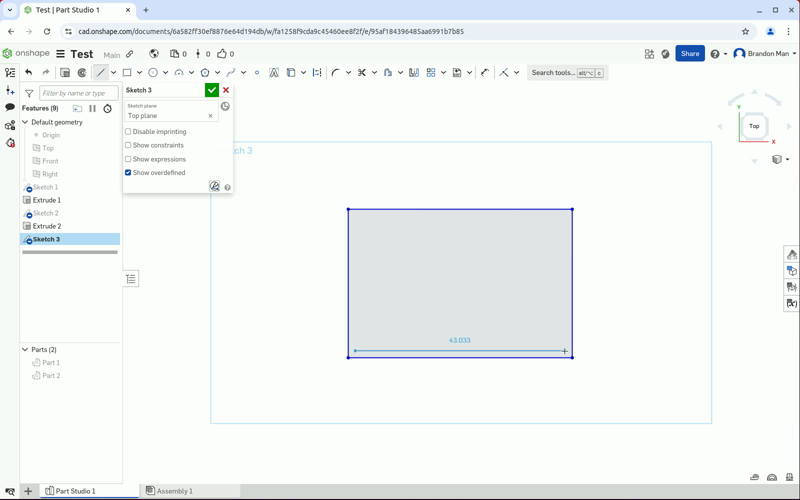
key_down(shift)
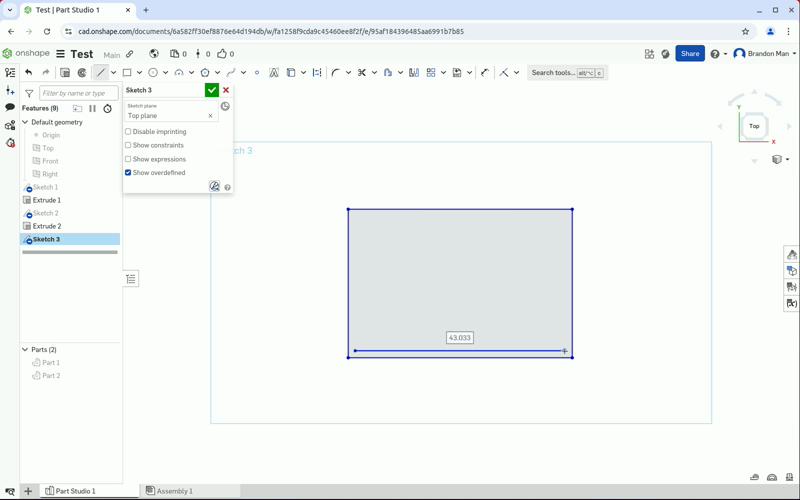
mouse_move(564, 214)
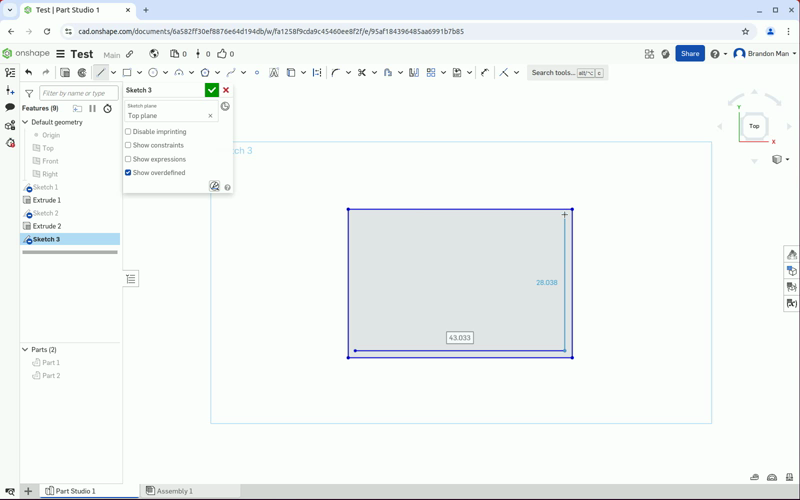
click(564, 214)
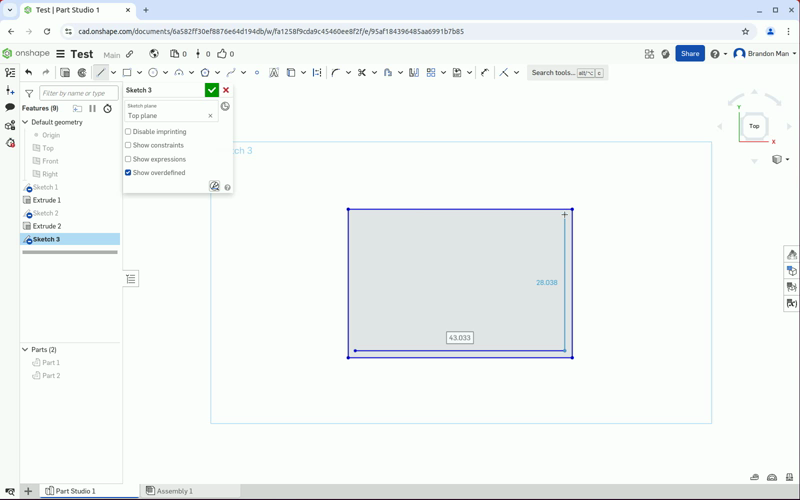
key_up(shift)
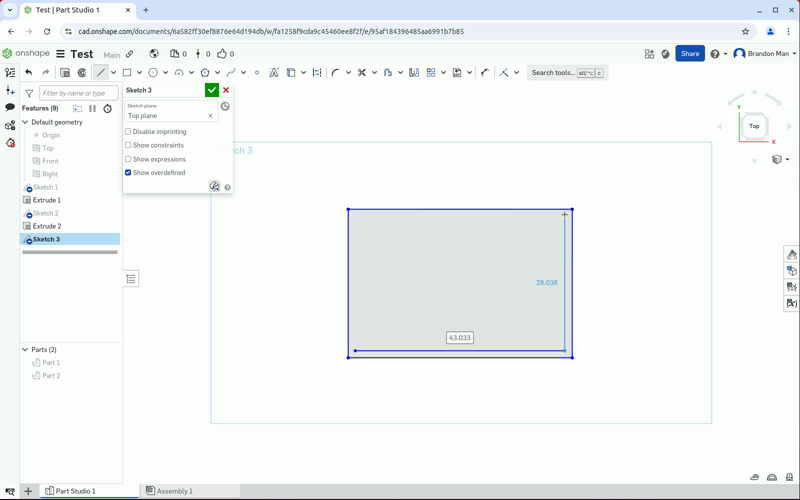
key_down(shift)
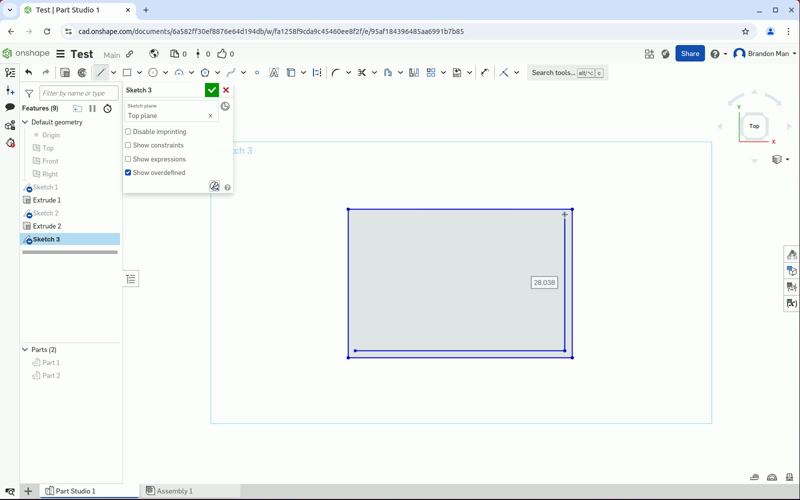
mouse_move(355, 214)
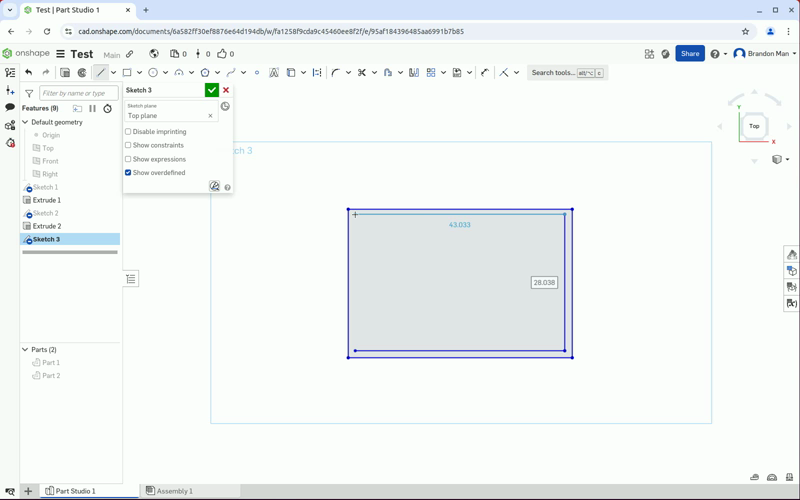
click(355, 214)
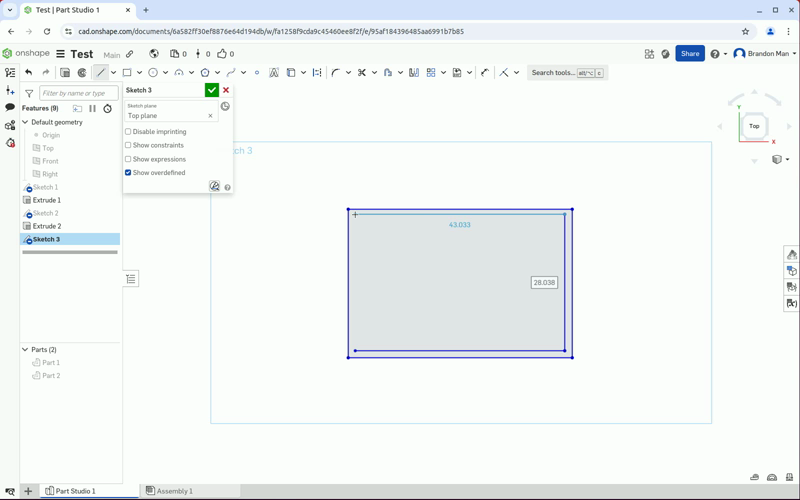
key_up(shift)
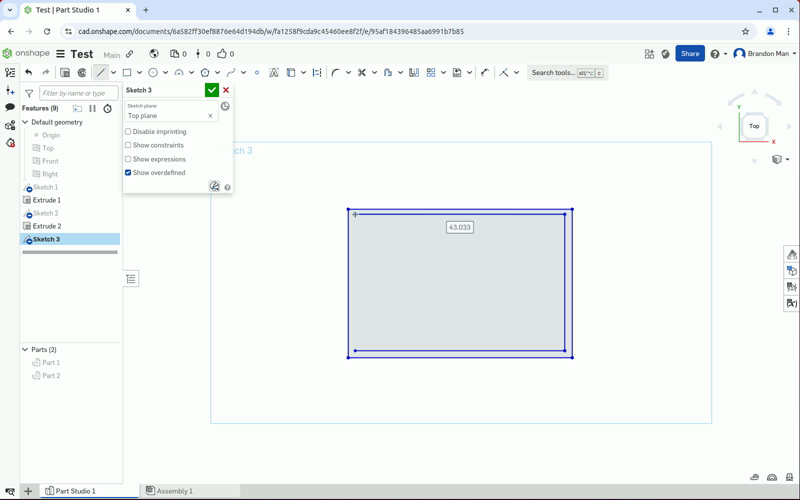
key_down(shift)
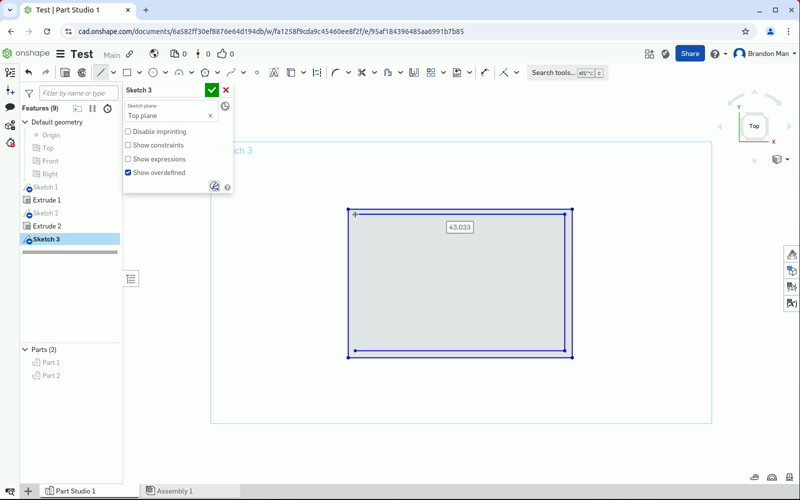
mouse_move(355, 350)
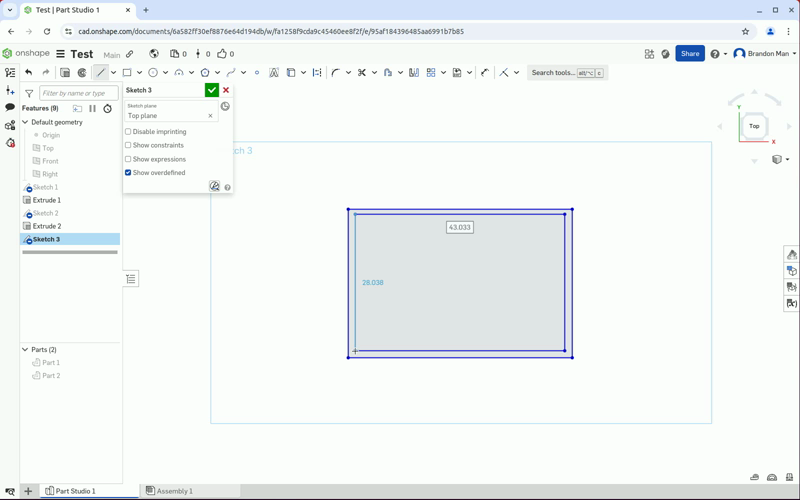
key_up(shift)
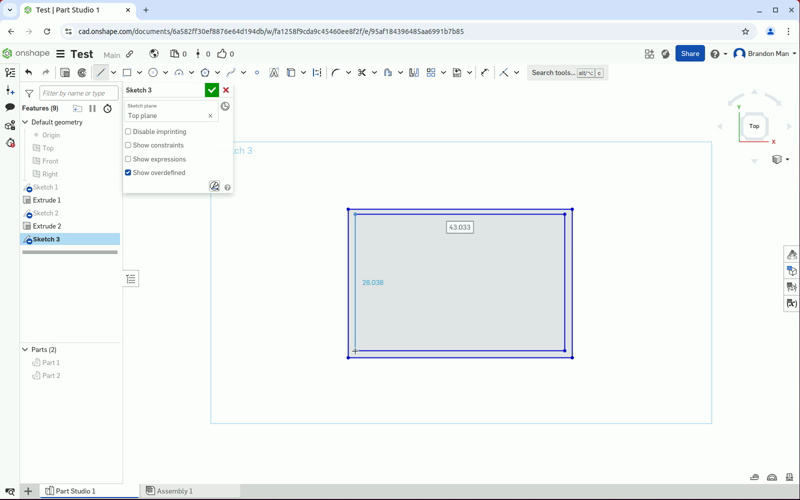
click(355, 350)
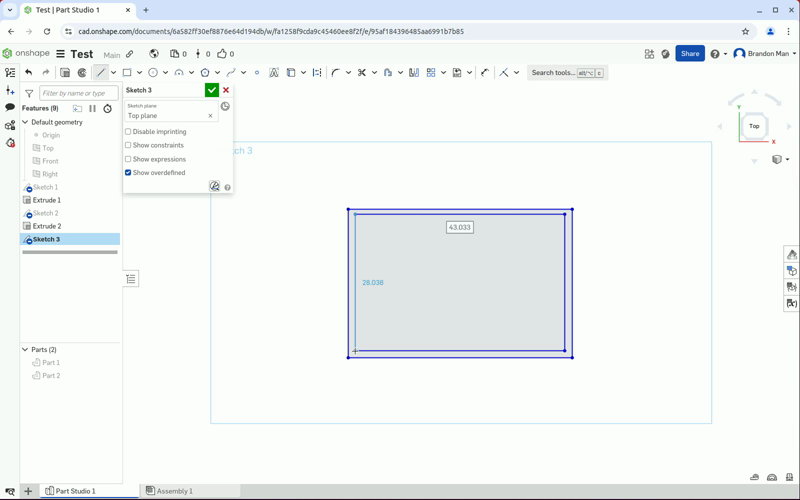
key(esc)
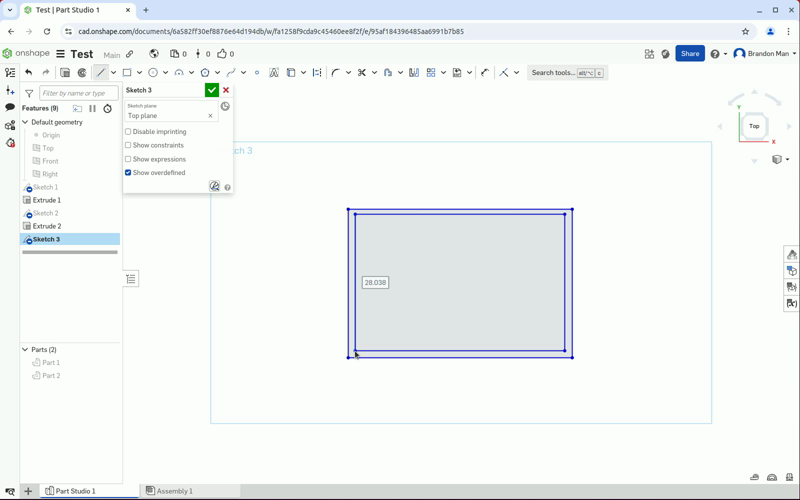
mouse_move(568, 335)
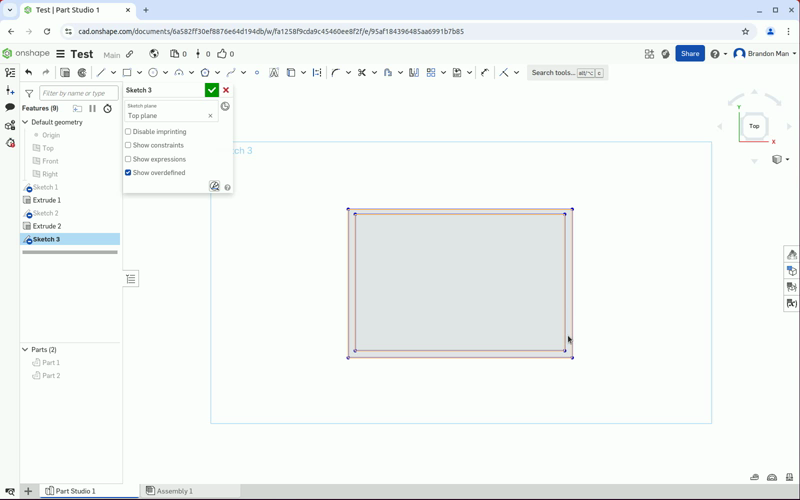
click(568, 335)
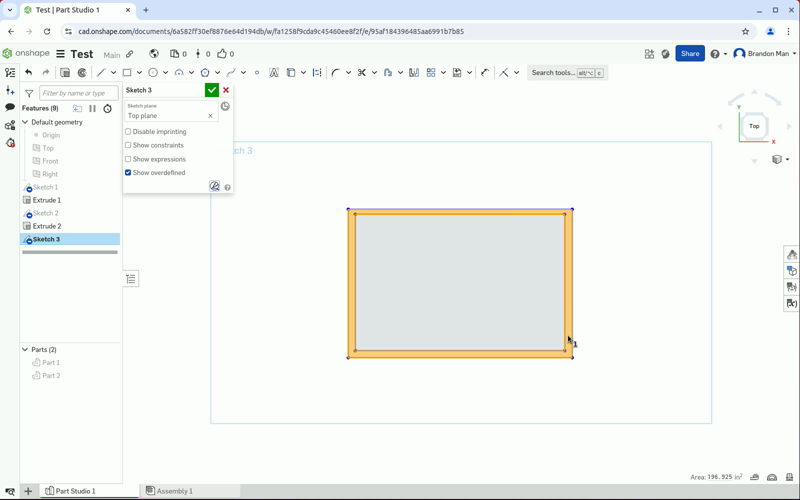
mouse_move(73, 352)
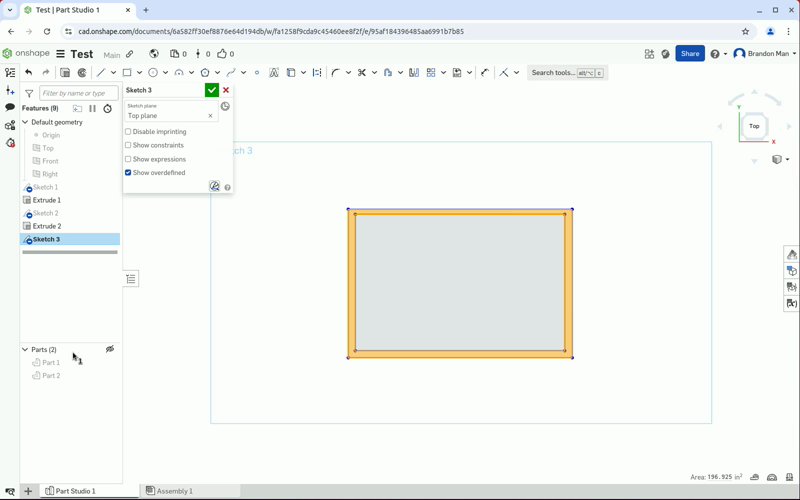
key(shift+y)
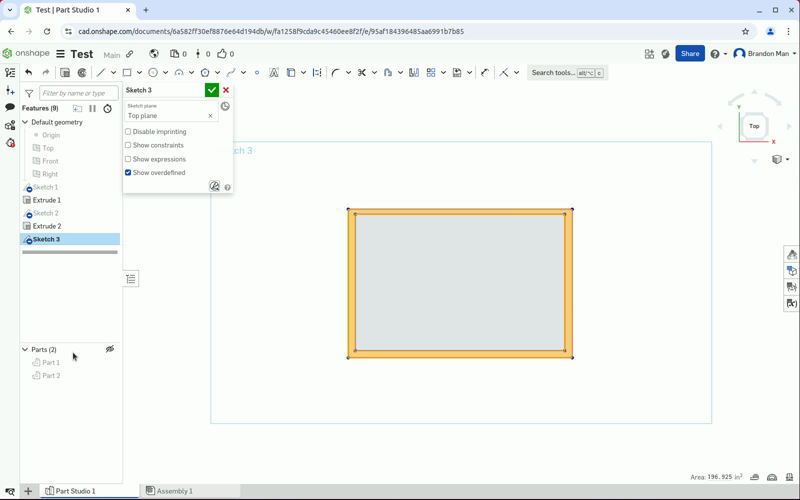
key(shift+e)
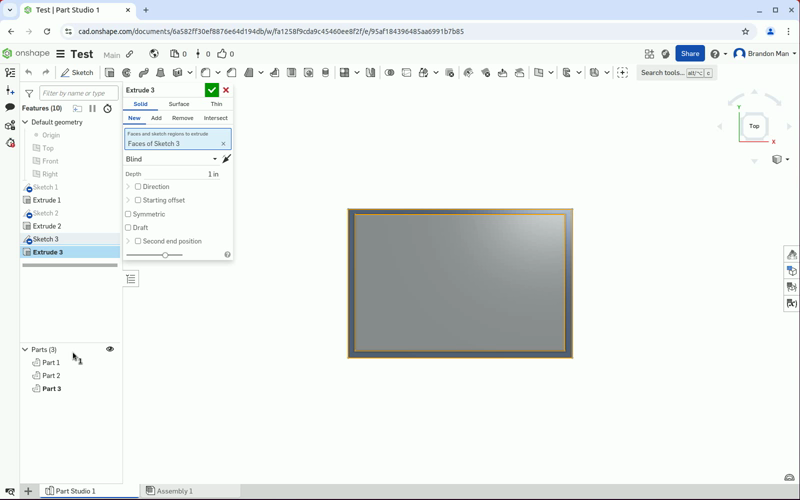
mouse_move(143, 106)
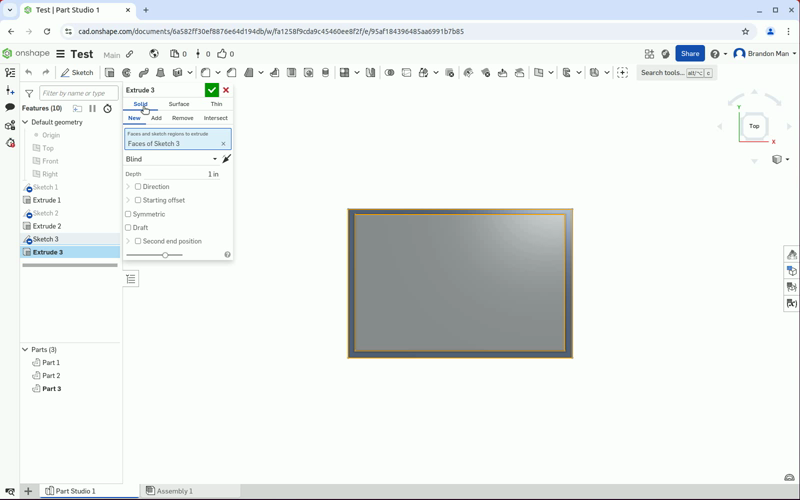
click(143, 106)
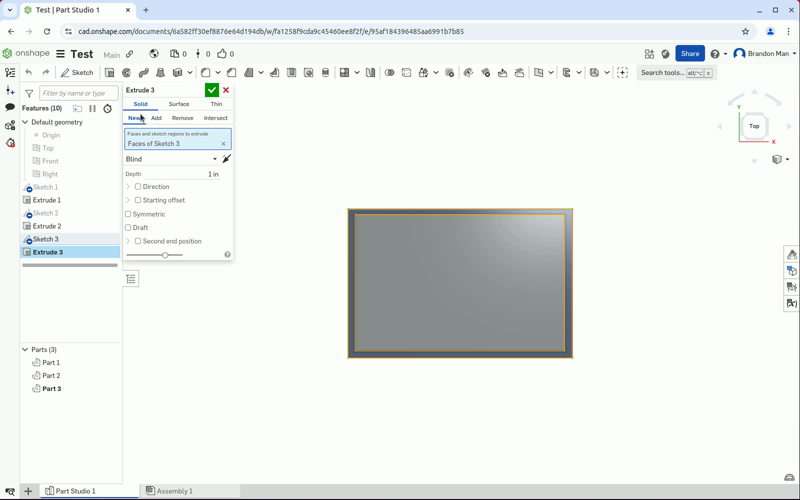
mouse_move(137, 120)
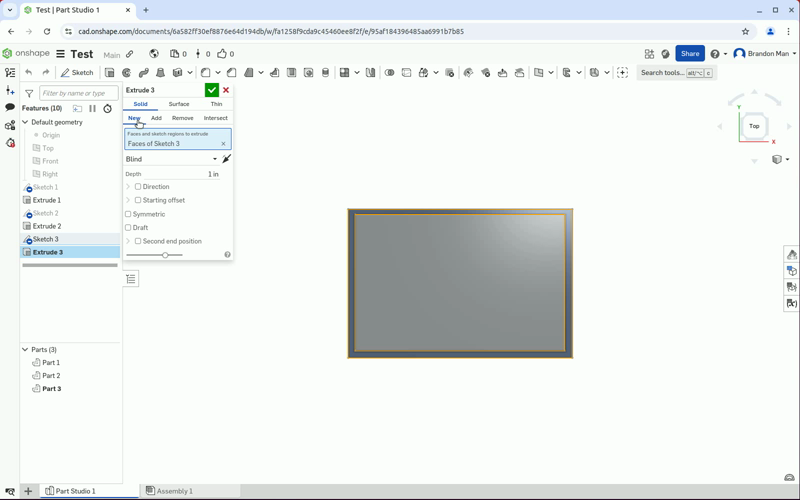
click(137, 120)
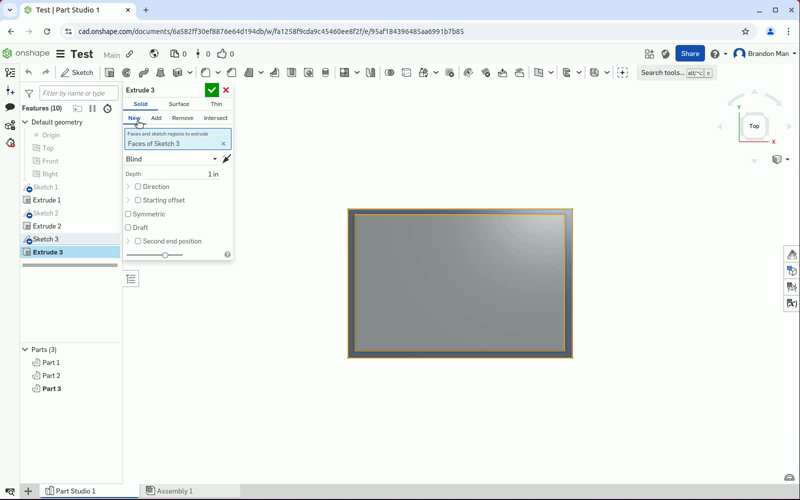
key(tab, 4)
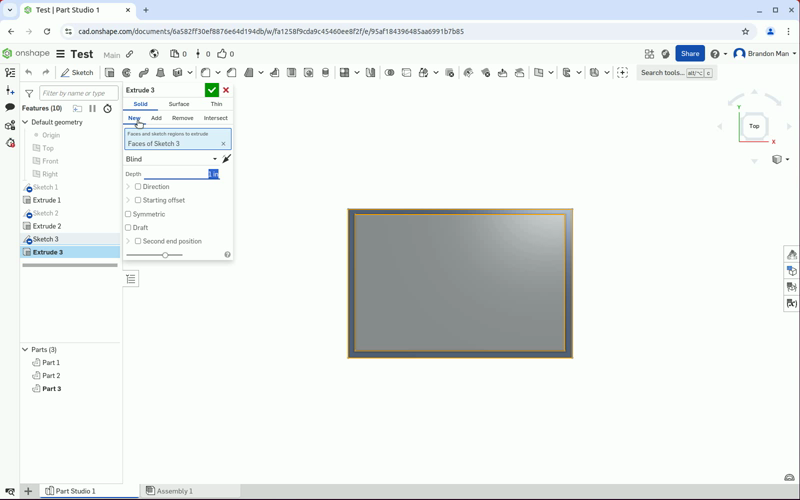
text(0.722)
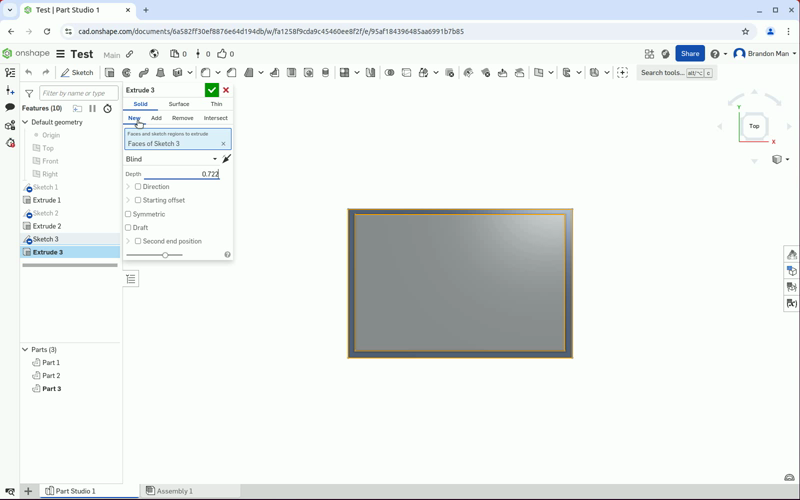
key(enter)
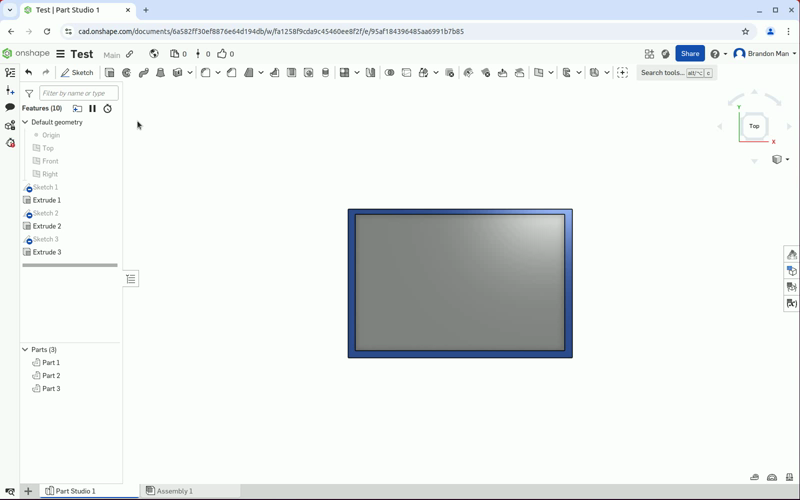
key(shift+h)
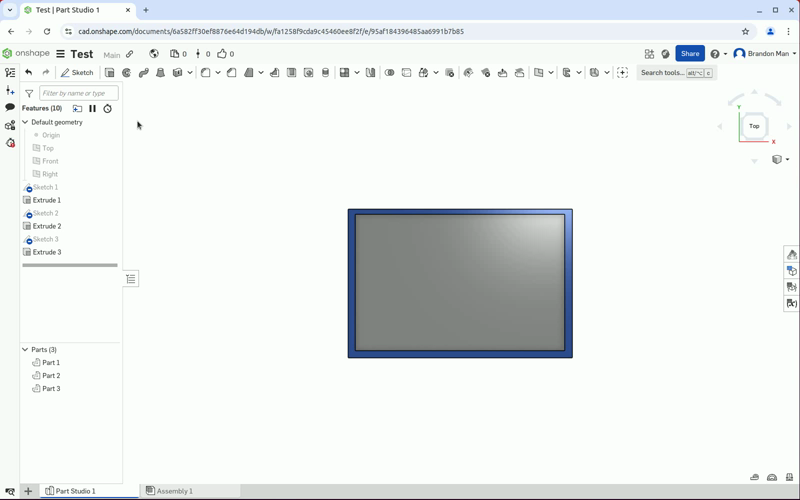
key(shift+h)
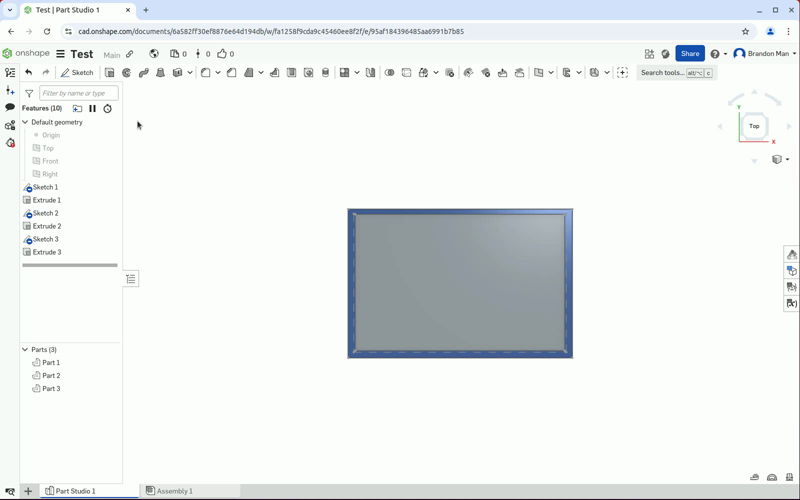
key(shift+7)
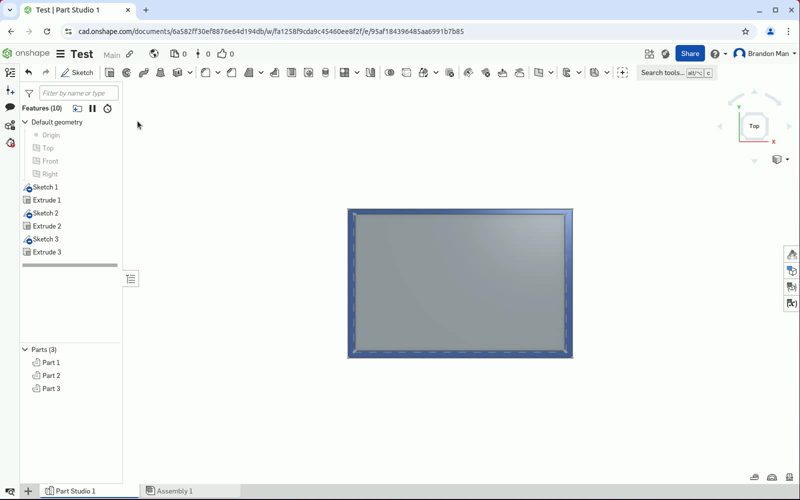
key(up, 3)
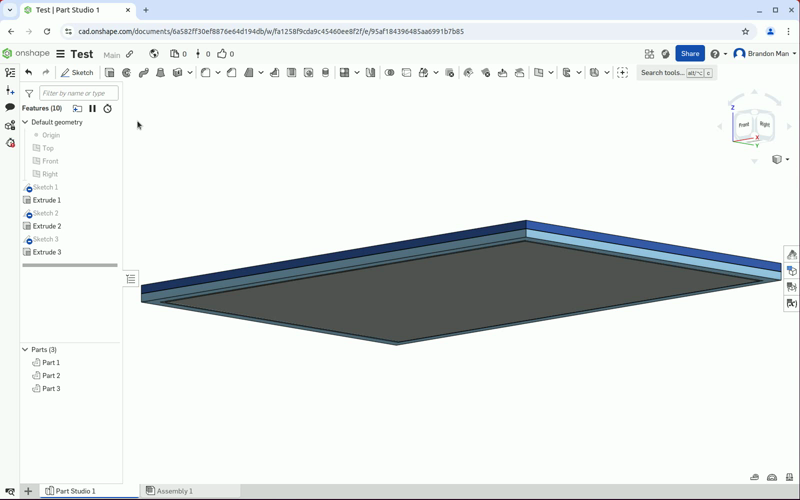
key(left, 3)
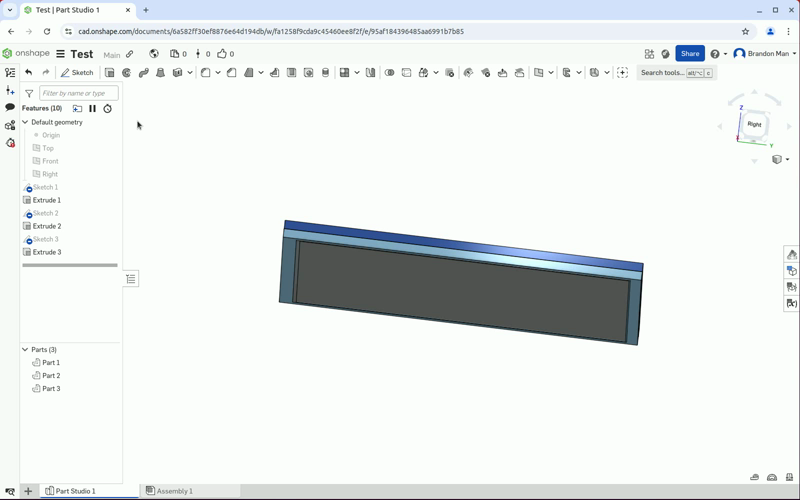
key(right, 3)
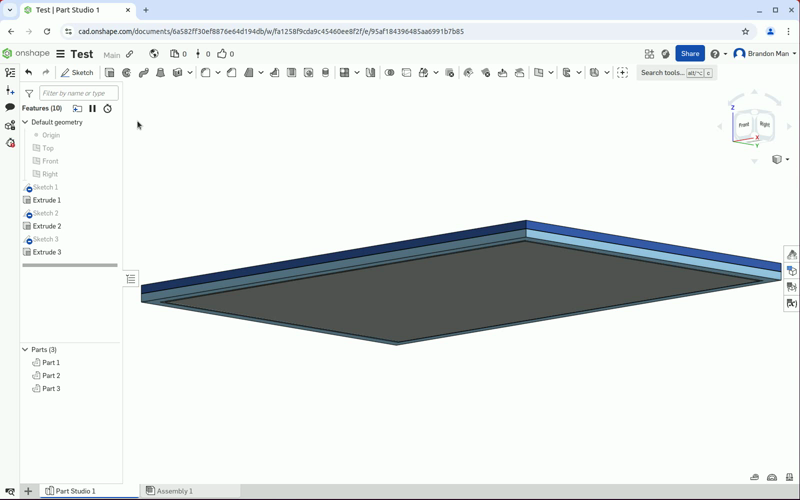
key(down, 3)
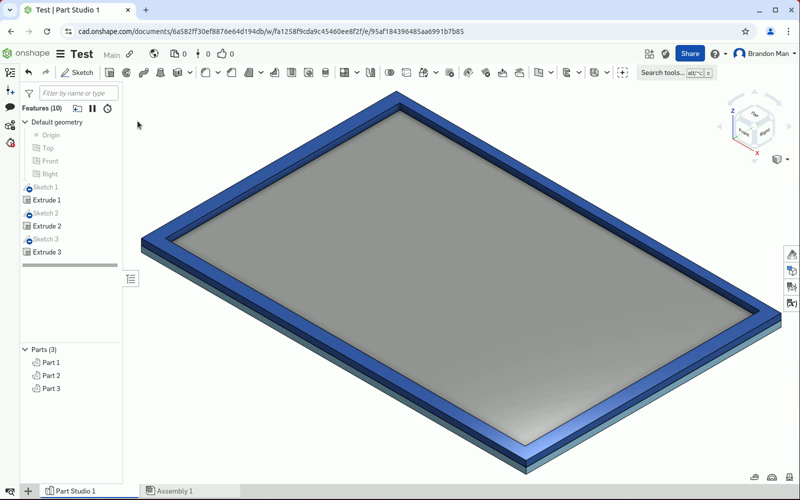
mouse_move(73, 189)
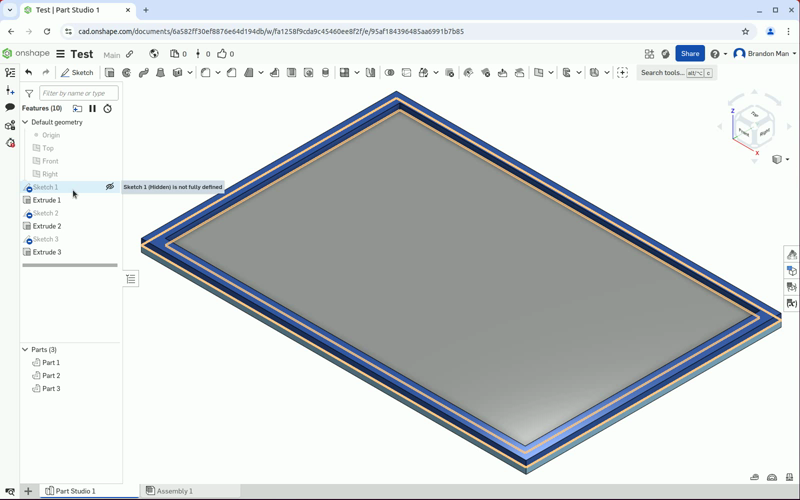
click(73, 189)